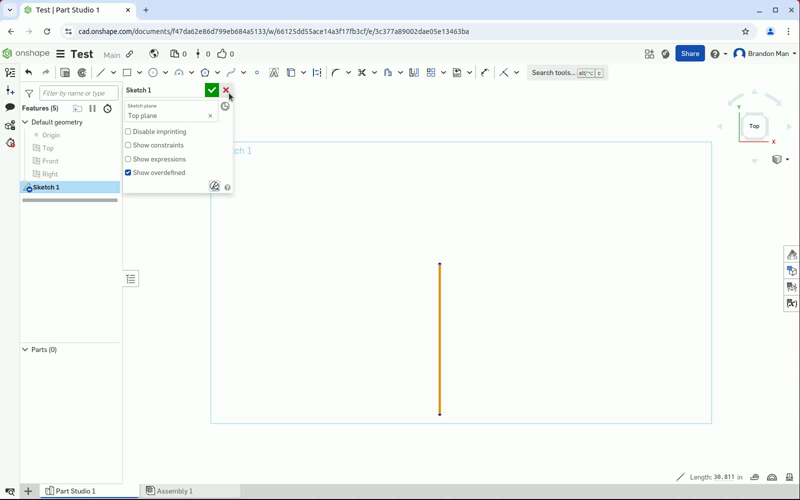
key(shift+h)
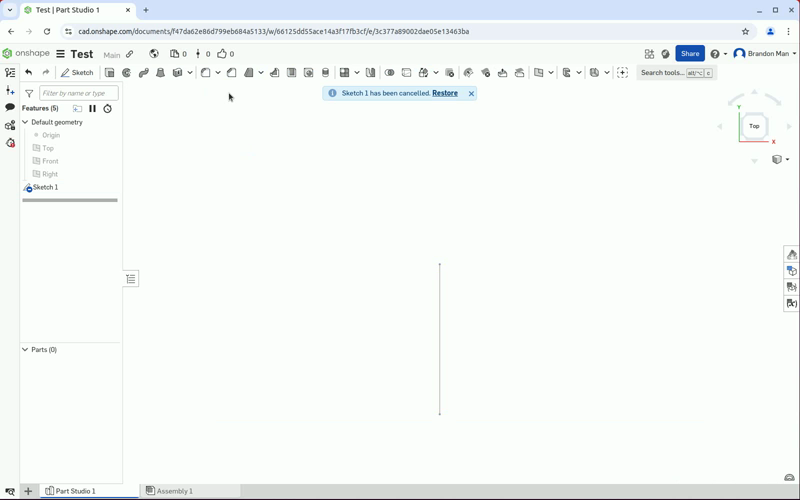
key(shift+s)
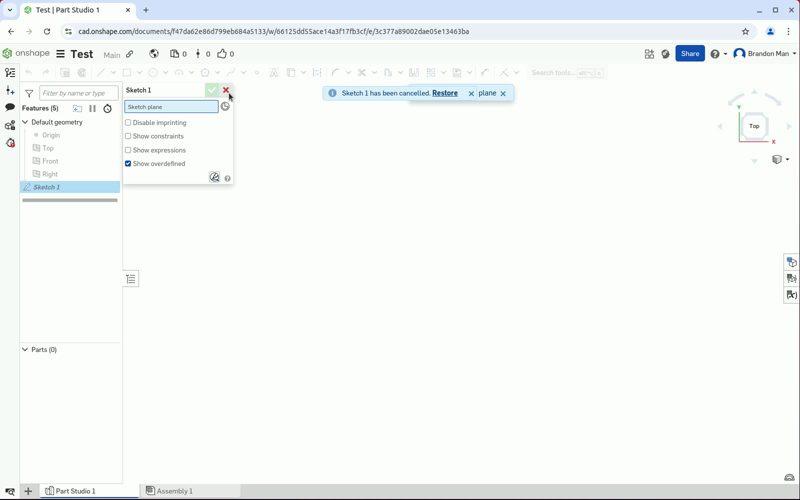
mouse_move(73, 150)
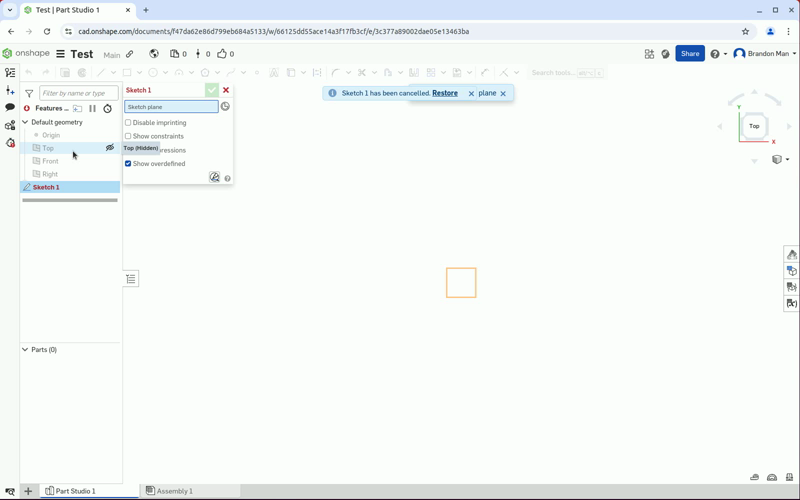
click(73, 150)
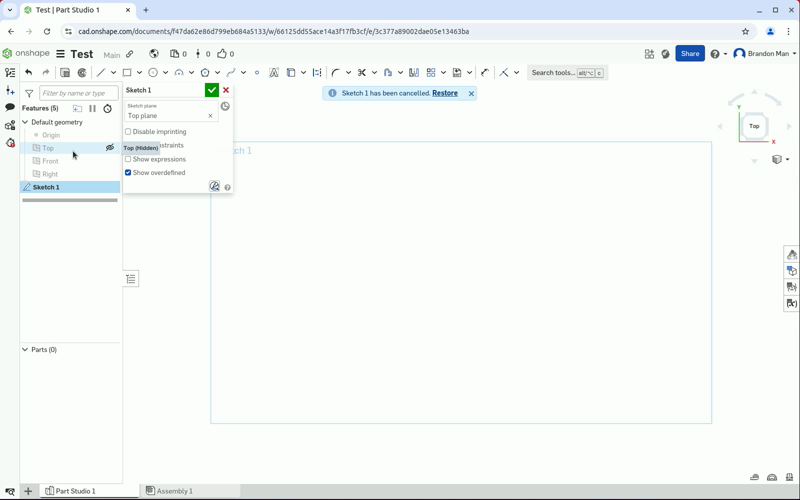
mouse_move(73, 352)
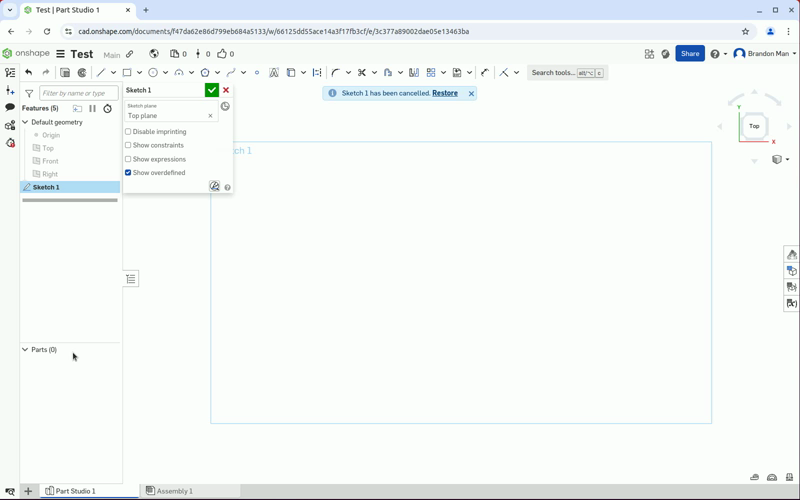
key(y)
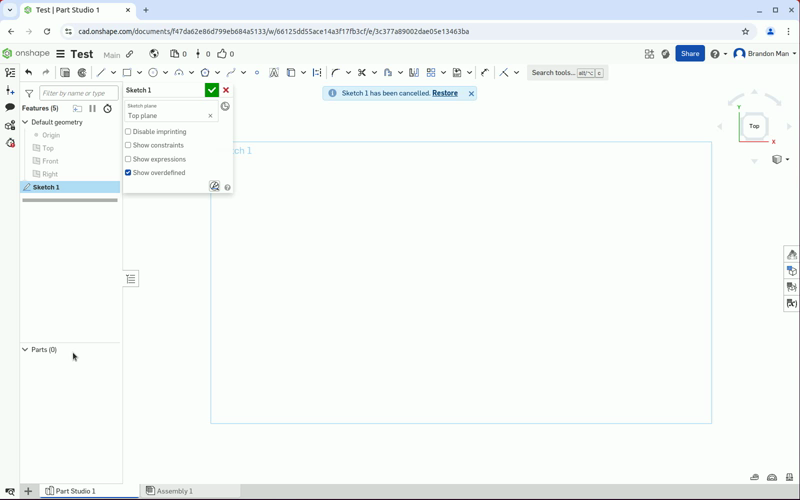
key(l)
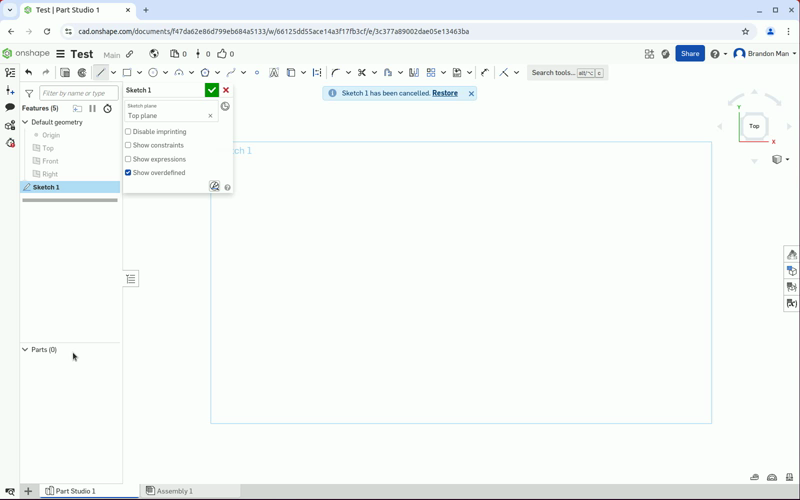
key_down(shift)
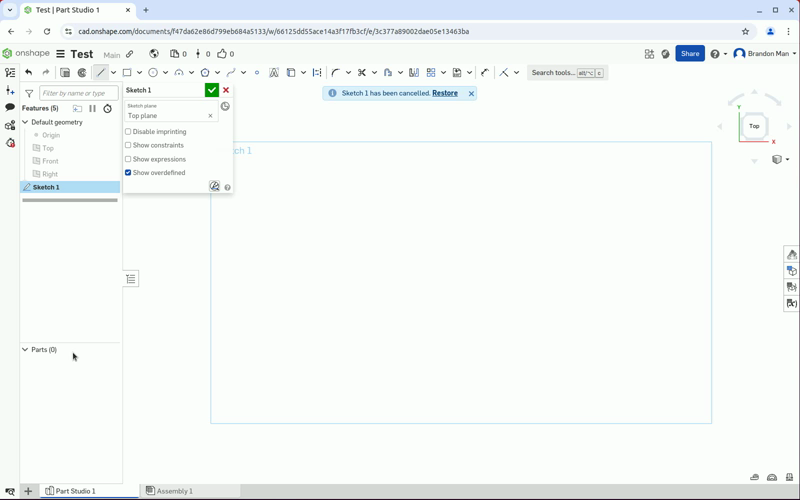
mouse_move(419, 282)
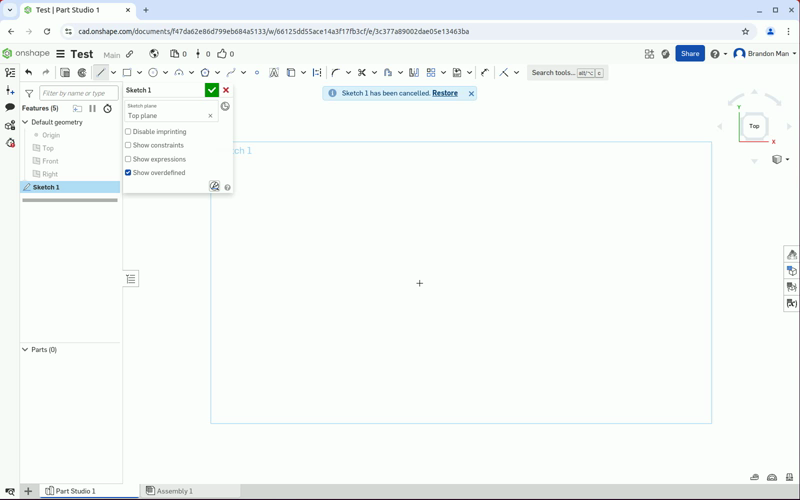
click(419, 282)
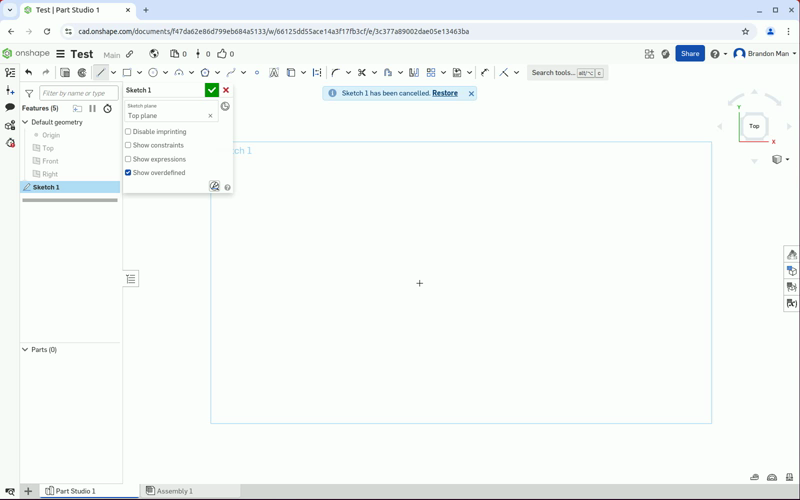
key_up(shift)
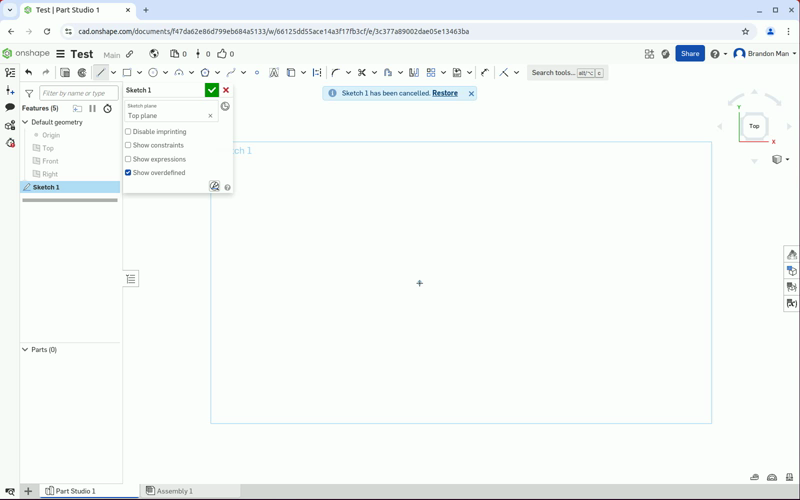
key_down(shift)
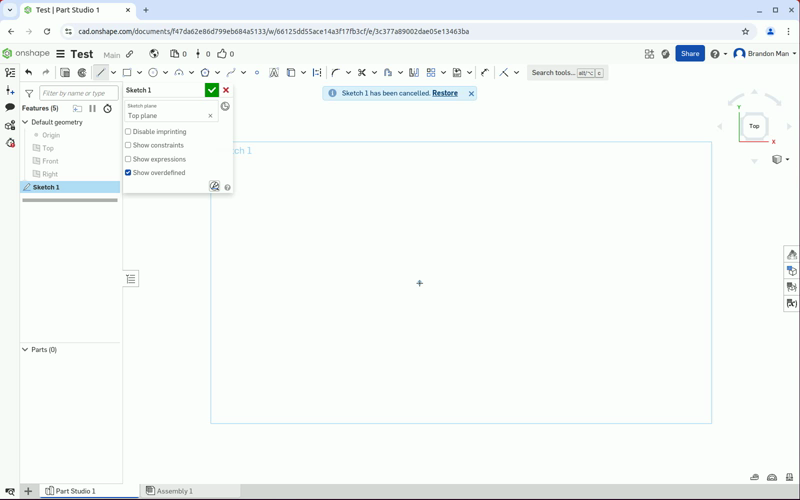
mouse_move(552, 282)
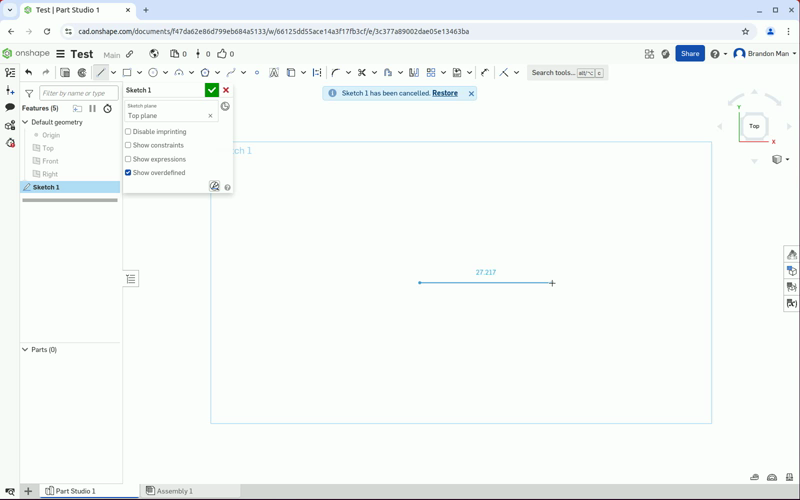
click(552, 282)
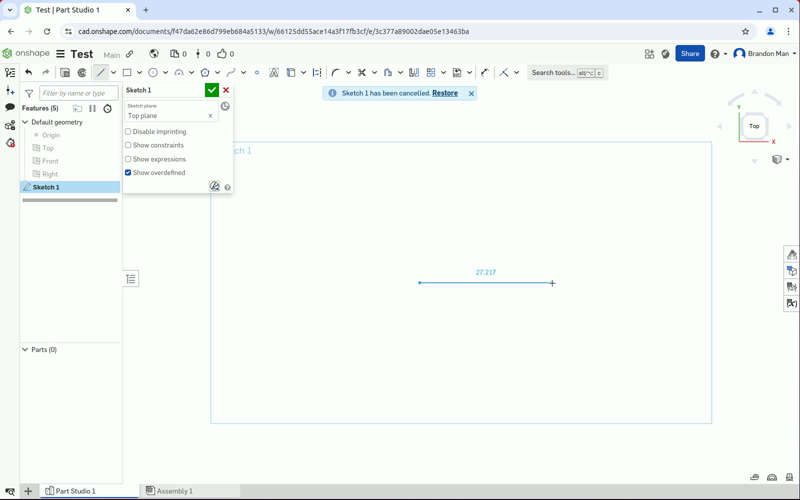
key_up(shift)
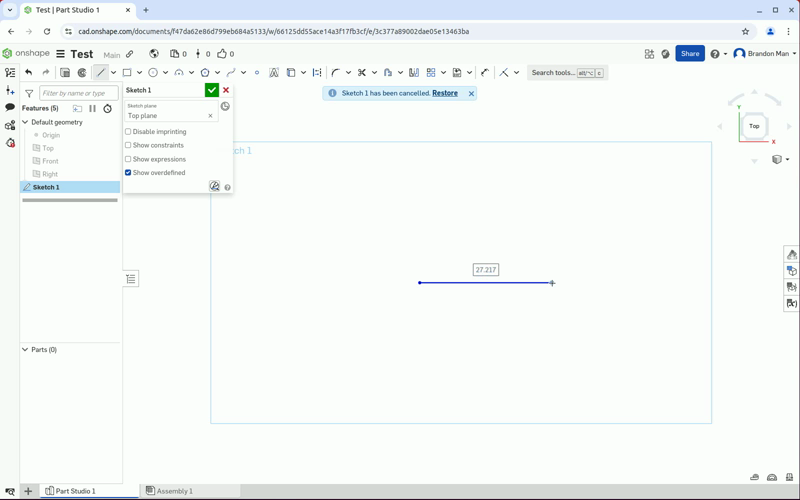
key_down(shift)
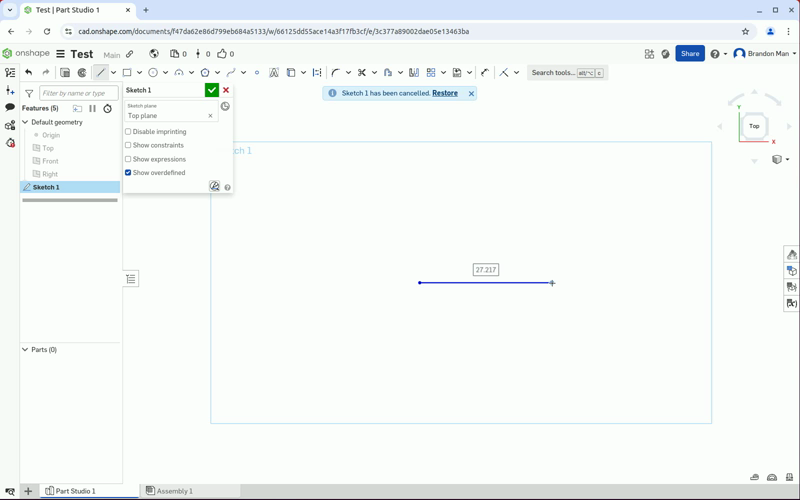
mouse_move(582, 282)
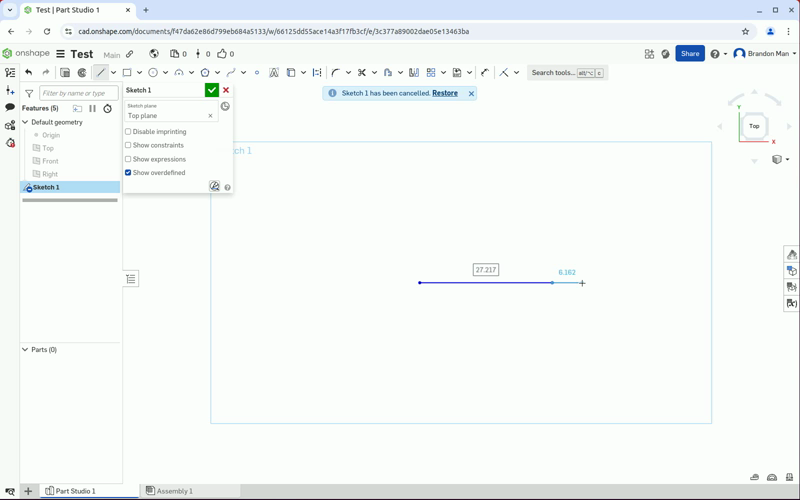
mouse_move(552, 258)
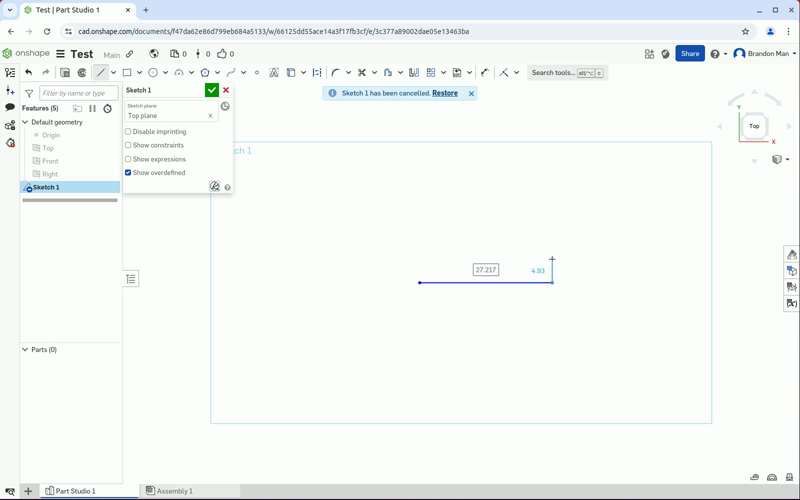
click(552, 258)
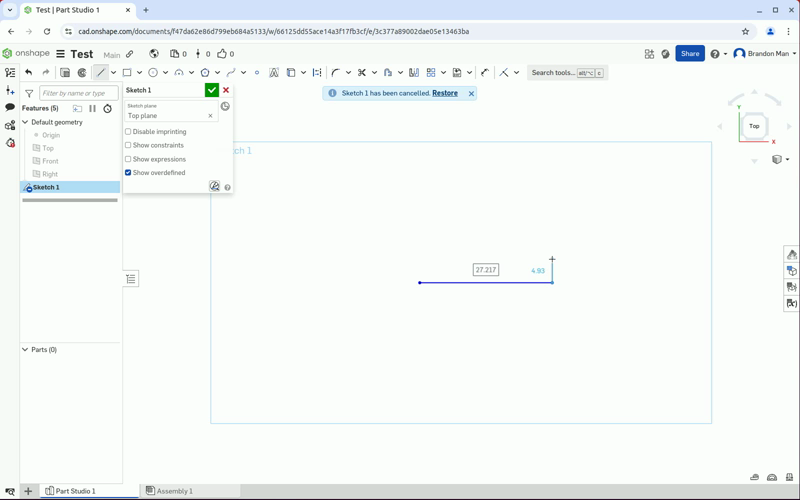
key_up(shift)
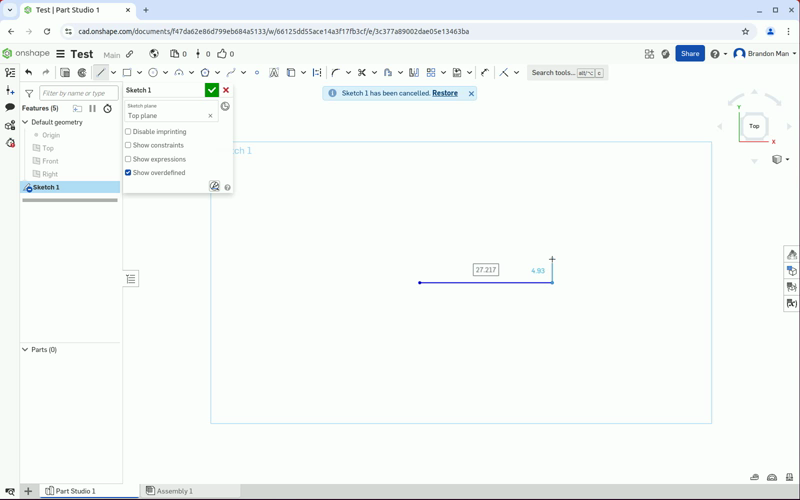
key_down(shift)
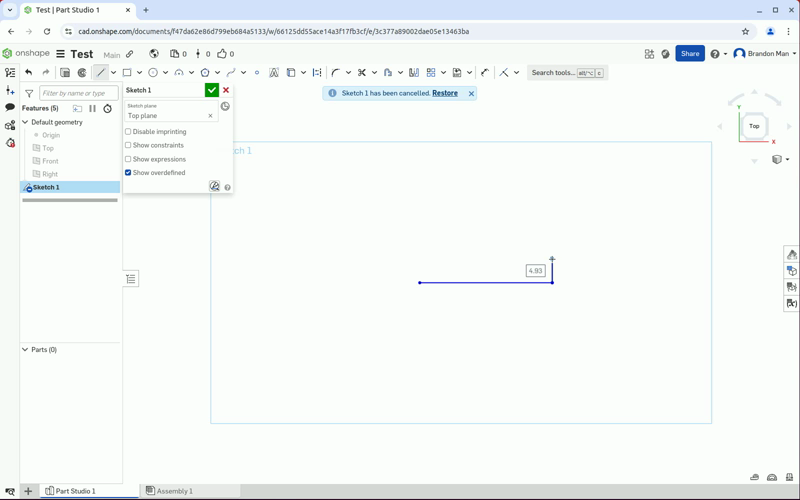
mouse_move(582, 258)
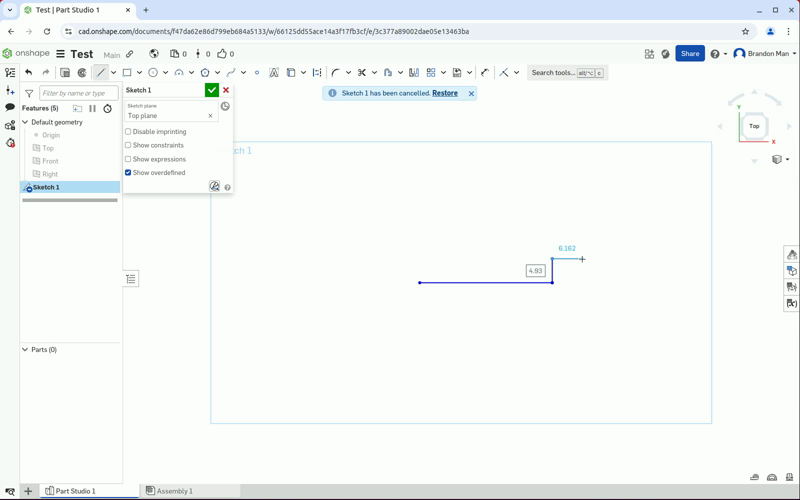
mouse_move(497, 258)
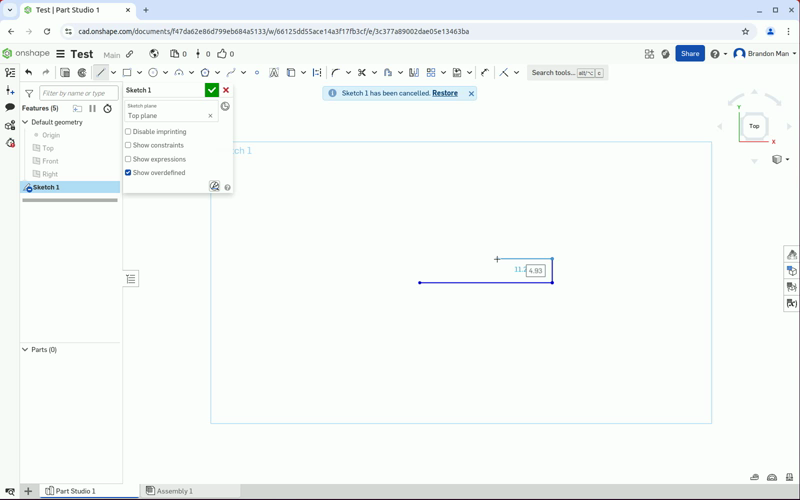
click(497, 258)
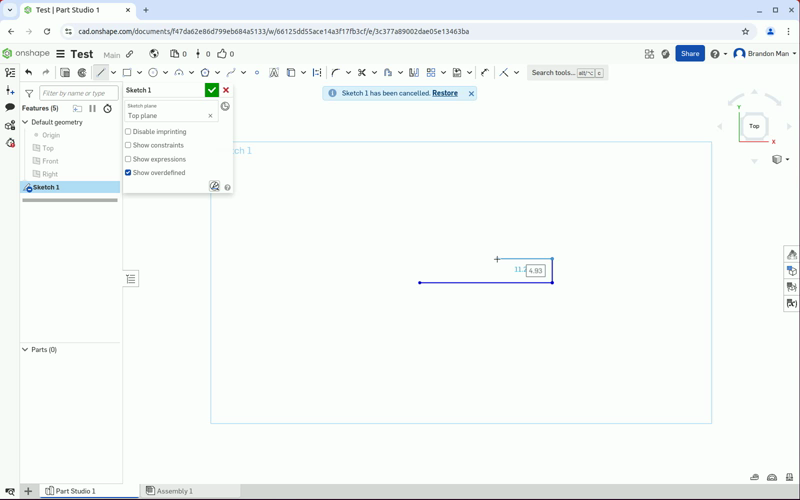
key_up(shift)
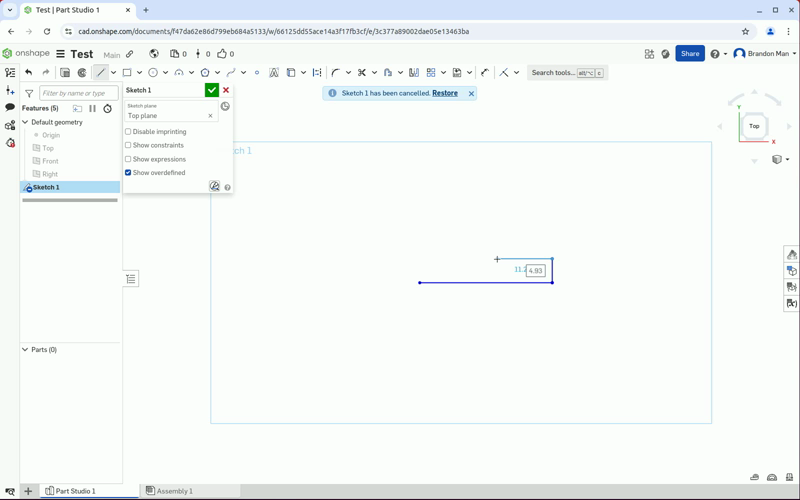
key_down(shift)
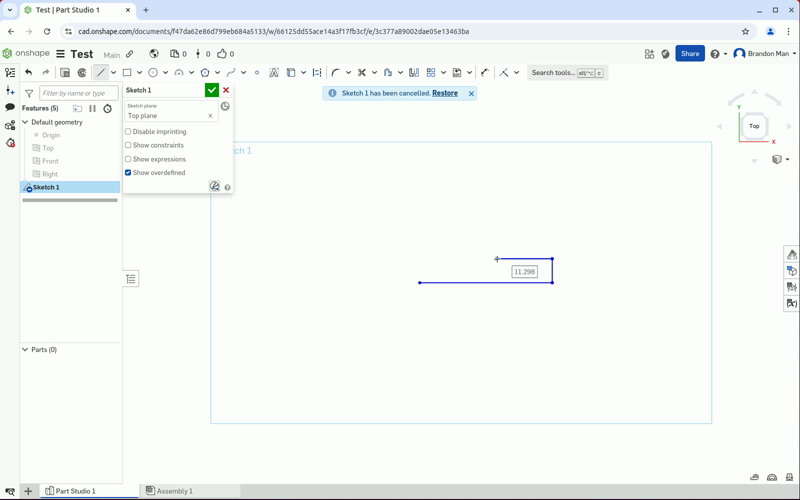
mouse_move(573, 179)
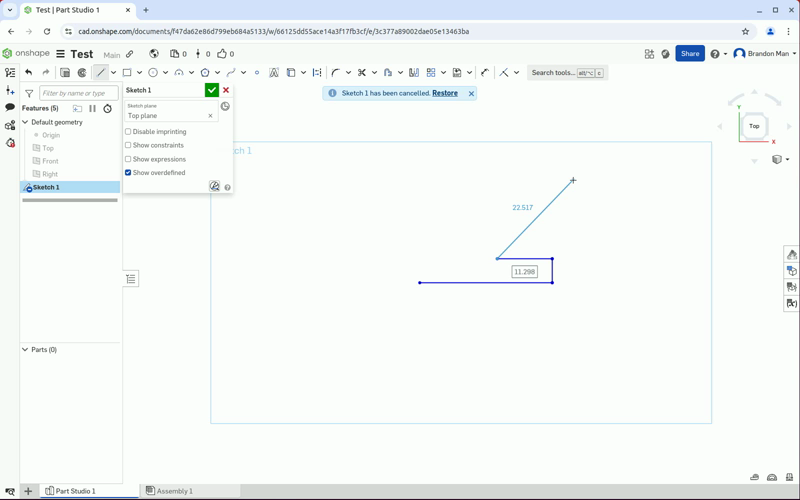
click(573, 179)
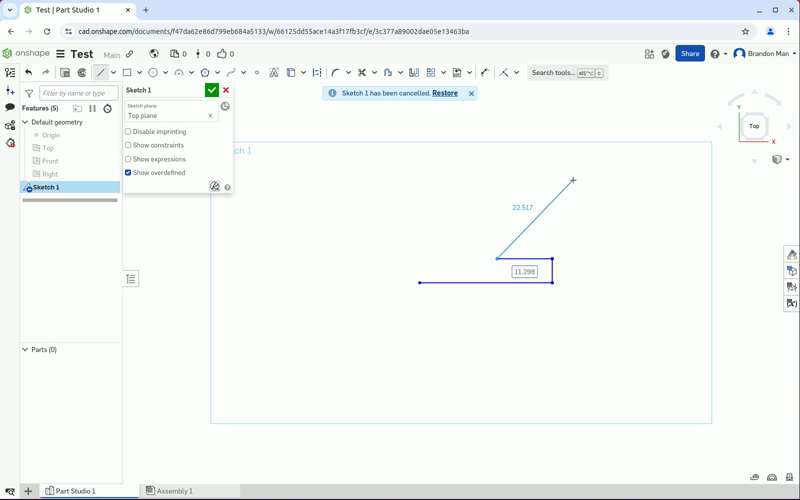
key_up(shift)
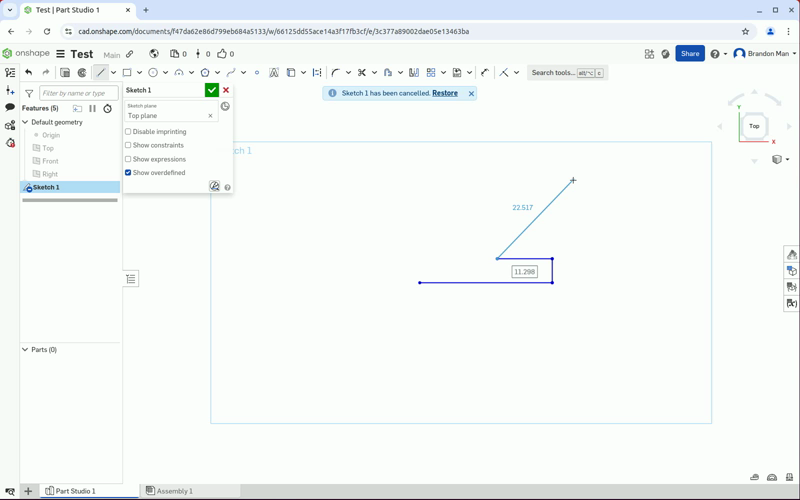
key_down(shift)
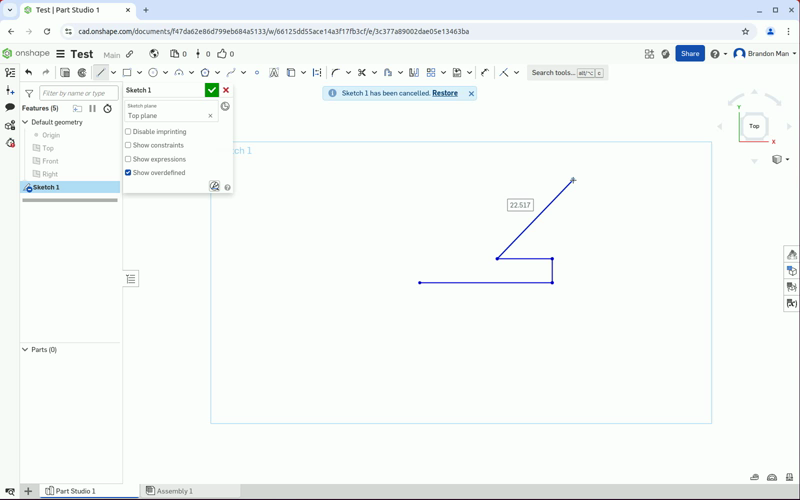
mouse_move(419, 179)
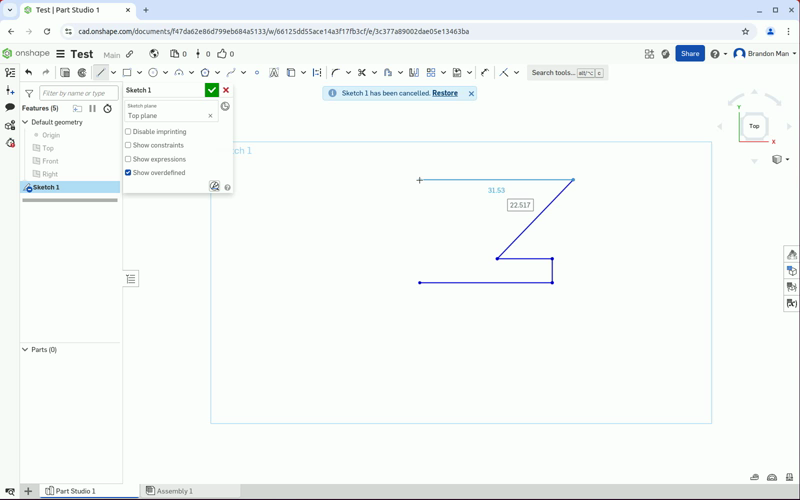
click(419, 179)
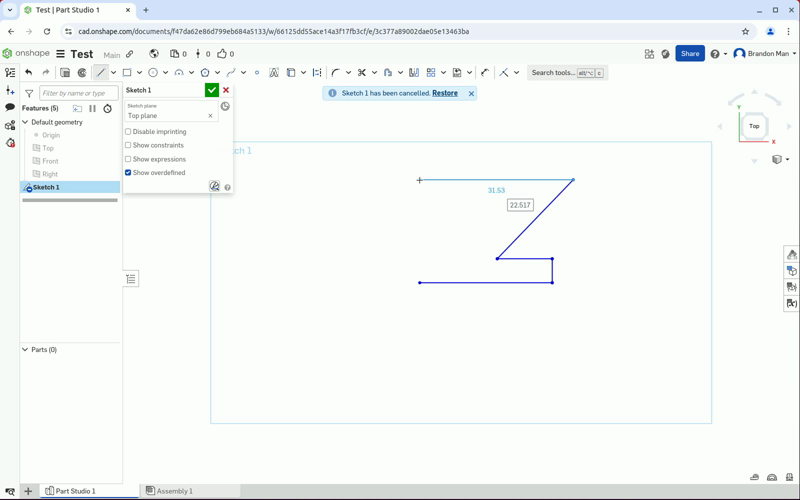
key_up(shift)
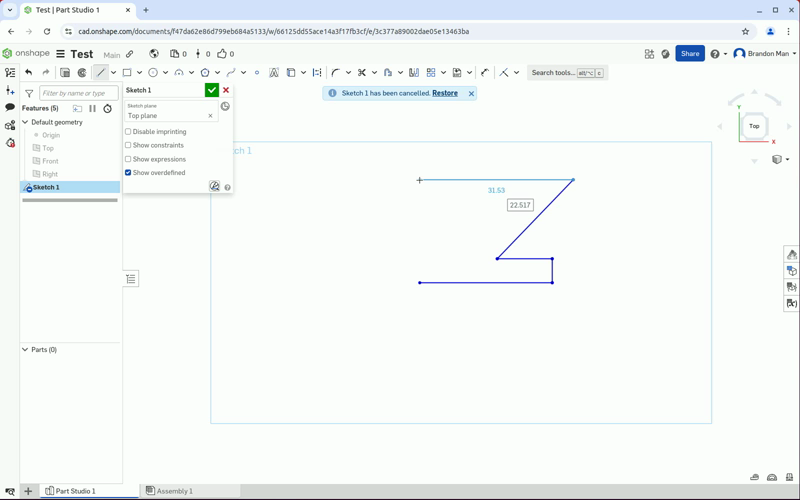
key_down(shift)
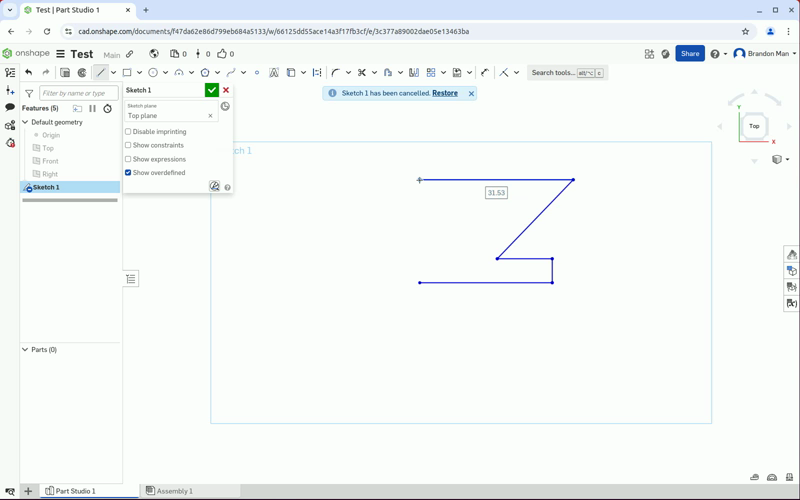
mouse_move(449, 179)
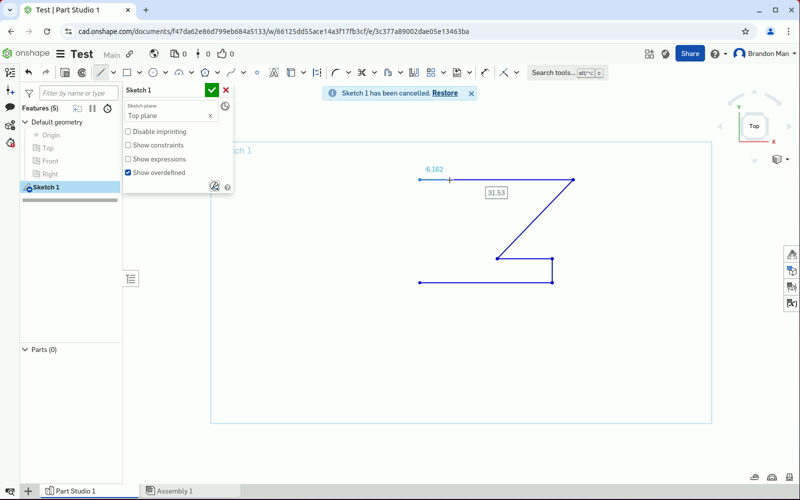
mouse_move(419, 205)
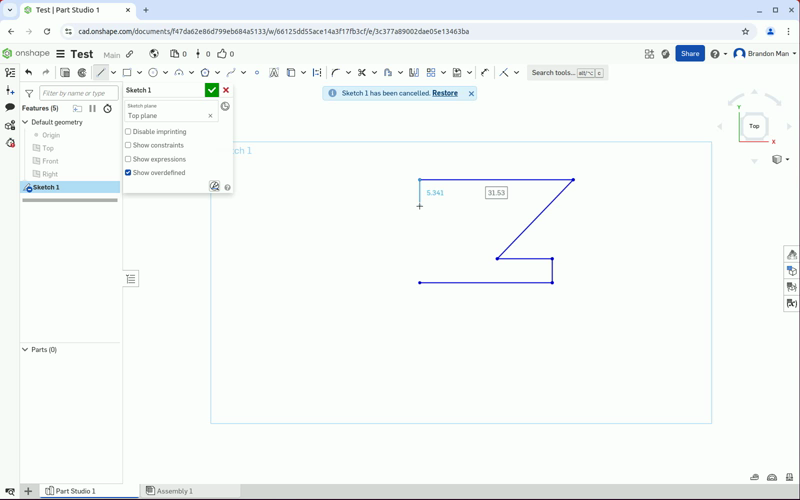
click(419, 205)
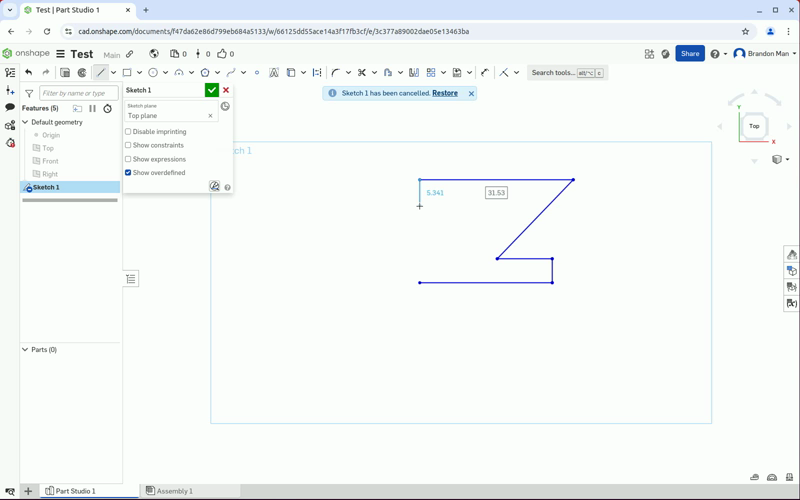
key_up(shift)
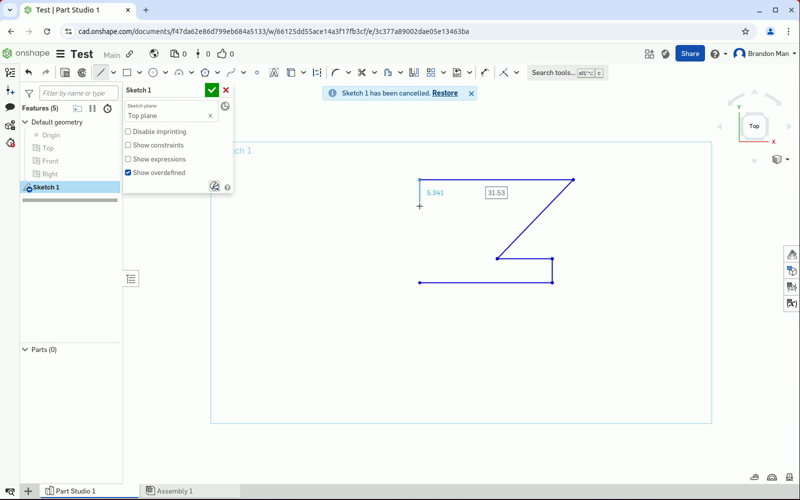
key_down(shift)
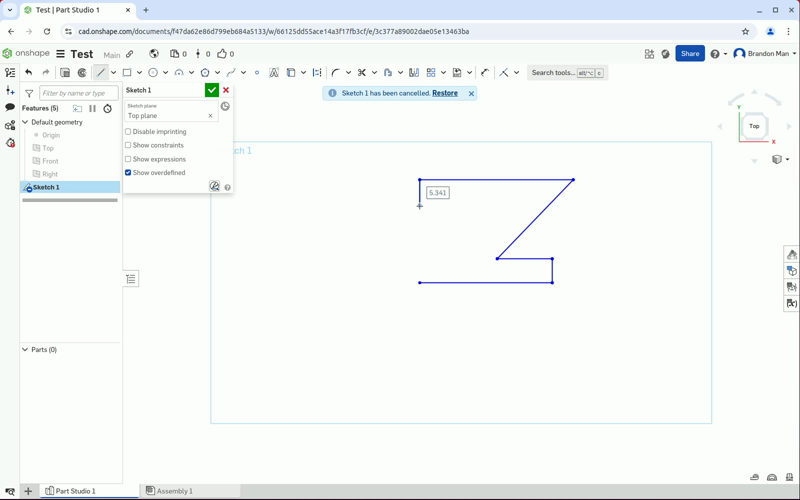
mouse_move(501, 205)
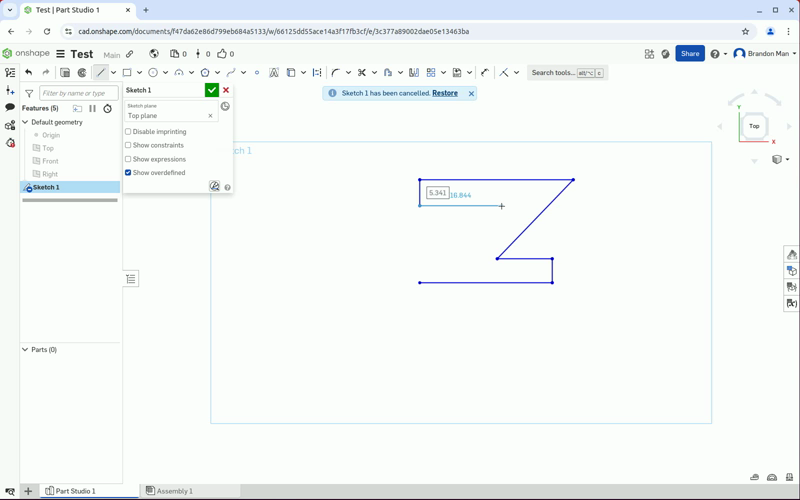
click(501, 205)
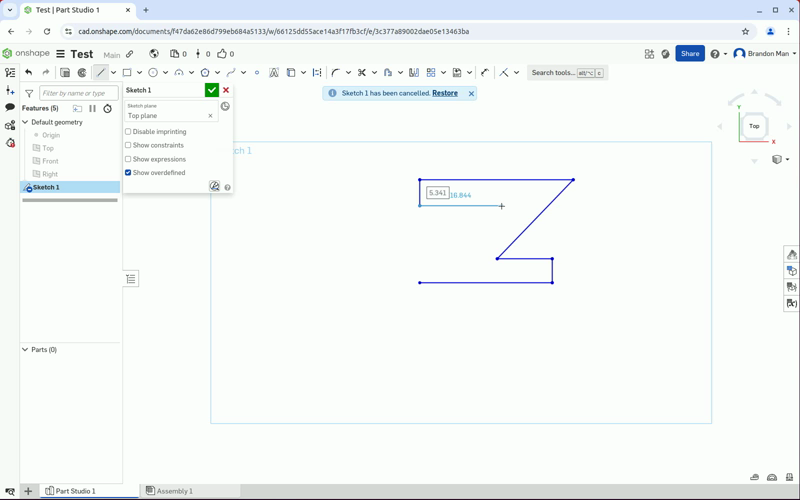
key_up(shift)
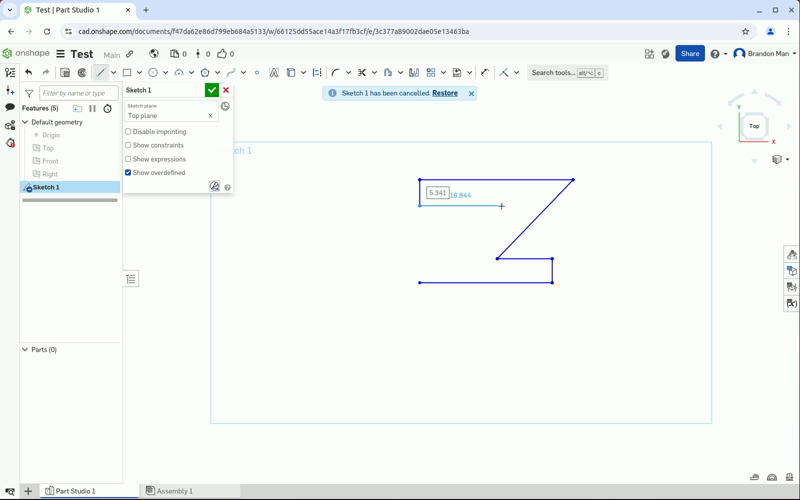
key_down(shift)
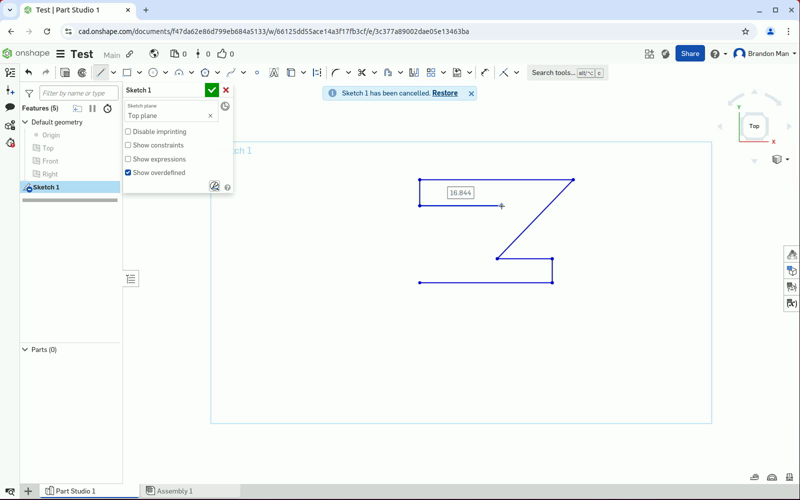
mouse_move(419, 282)
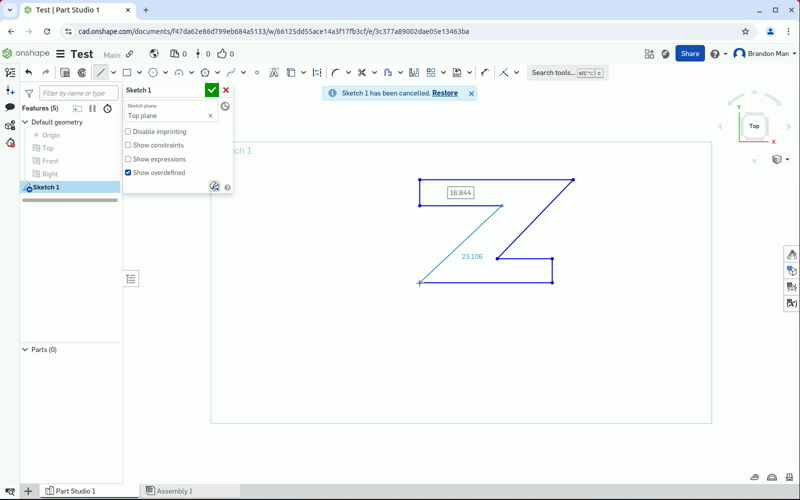
key_up(shift)
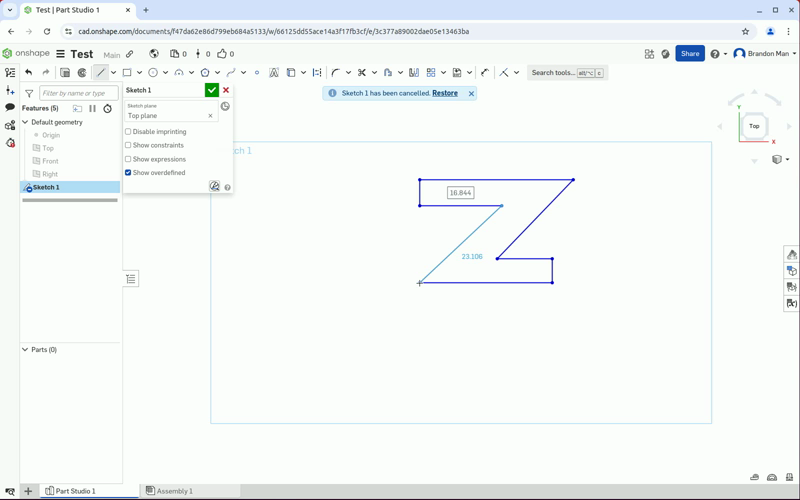
click(419, 282)
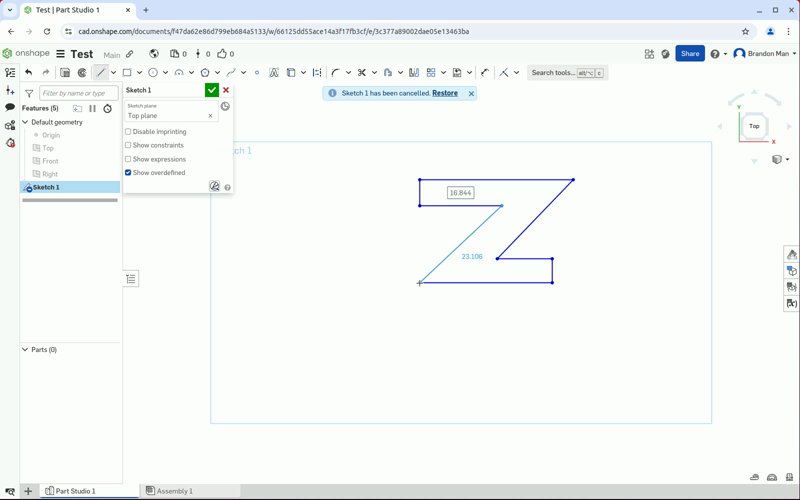
key(esc)
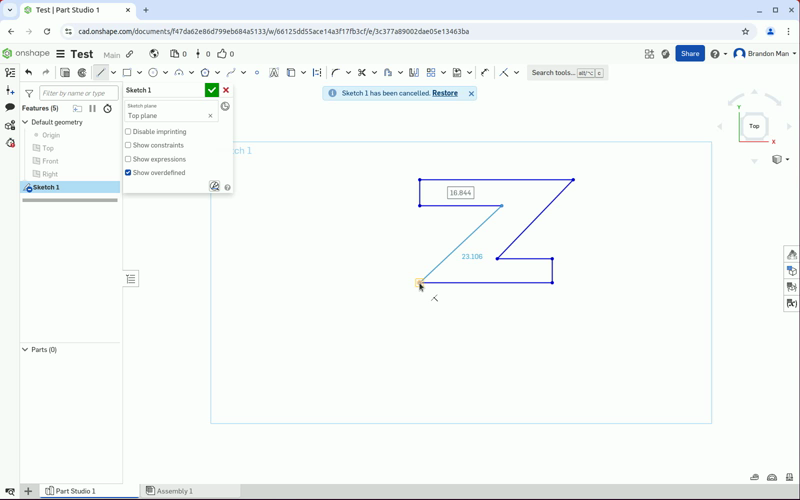
mouse_move(524, 204)
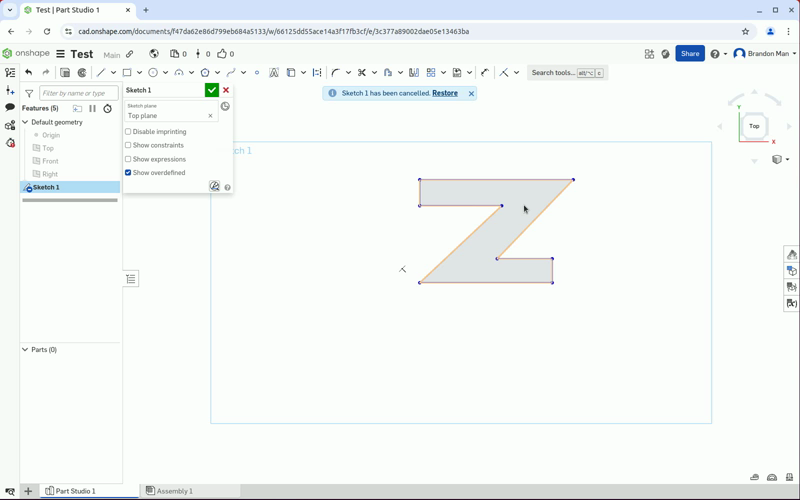
click(524, 204)
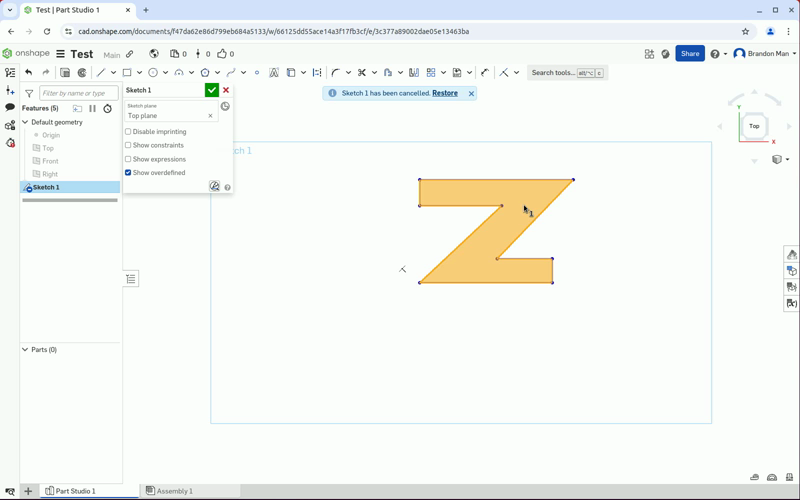
mouse_move(73, 352)
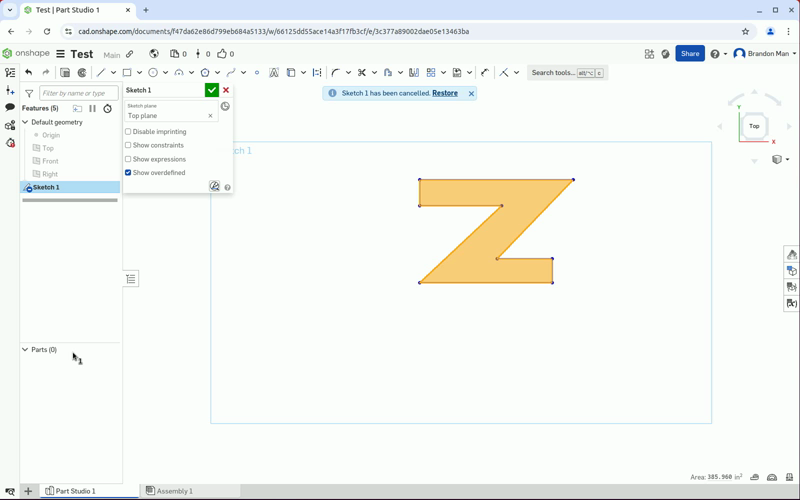
key(shift+y)
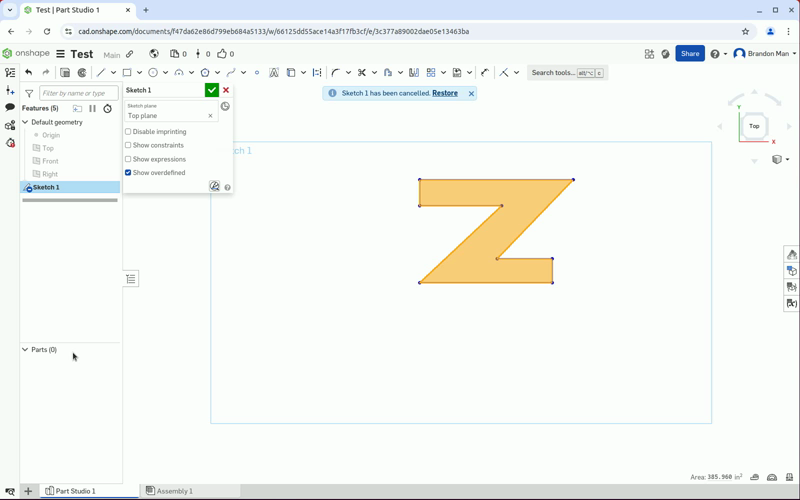
key(shift+e)
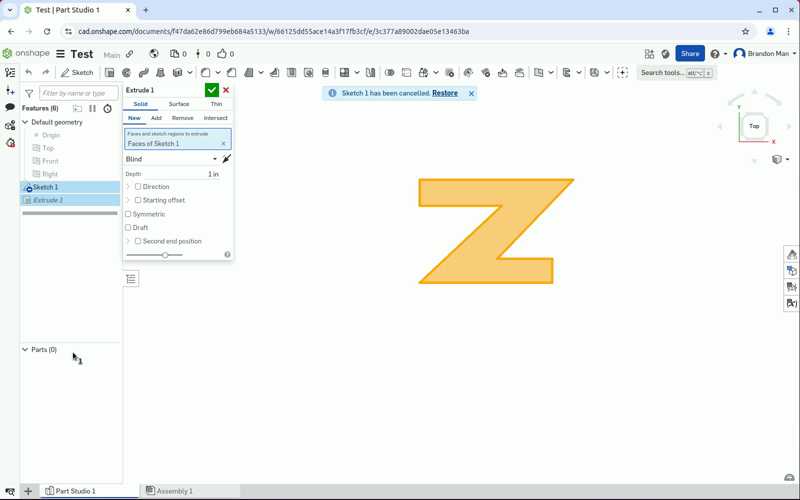
mouse_move(143, 106)
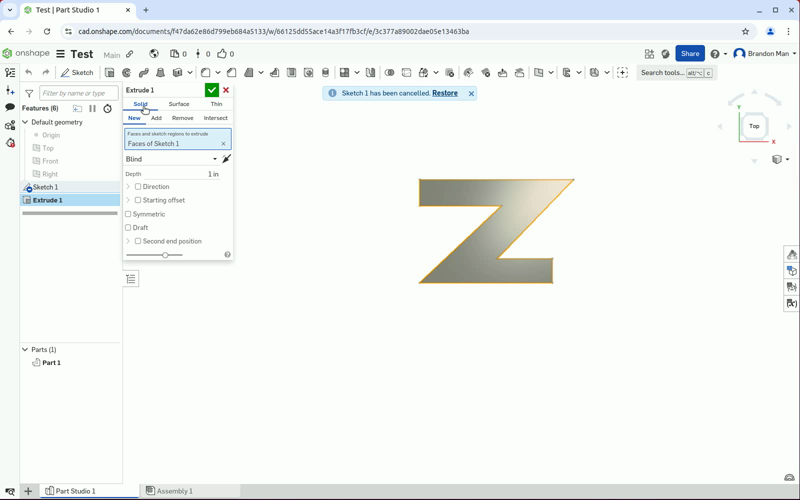
click(143, 106)
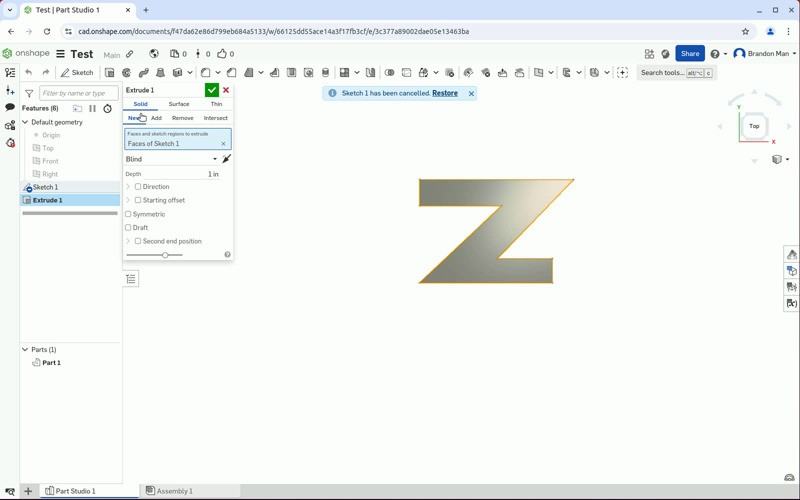
mouse_move(137, 120)
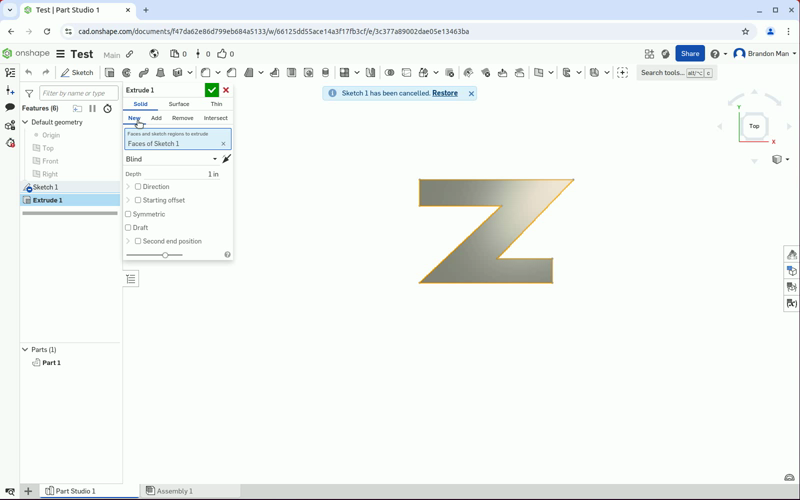
click(137, 120)
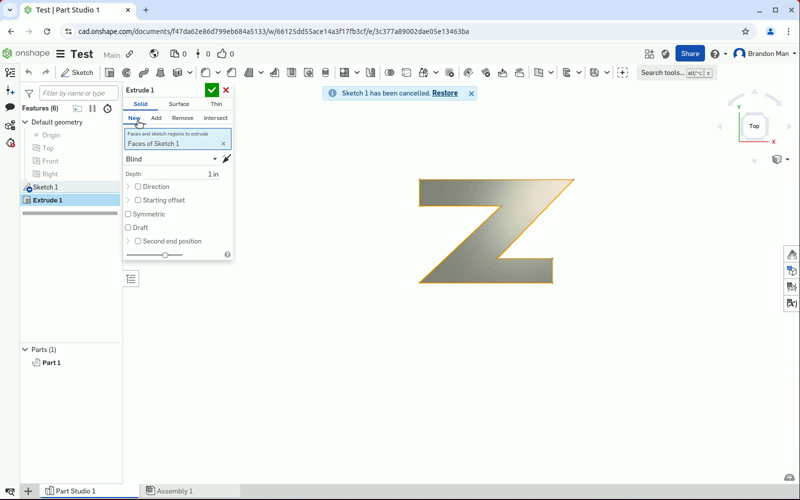
key(tab, 4)
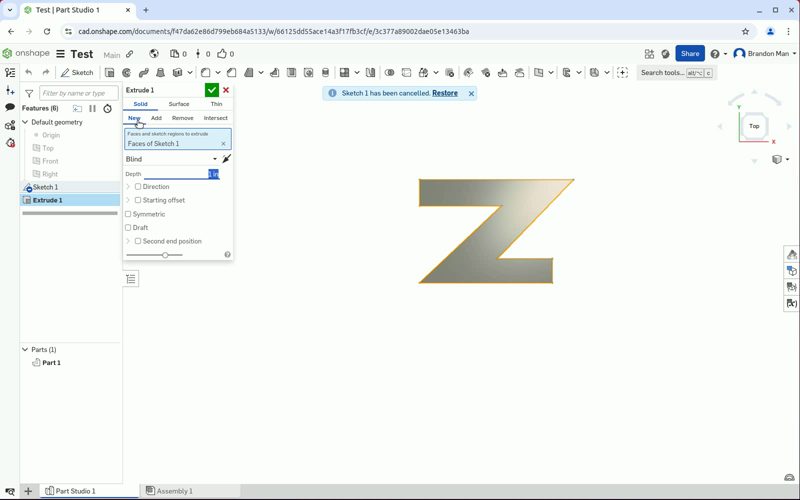
text(10.11)
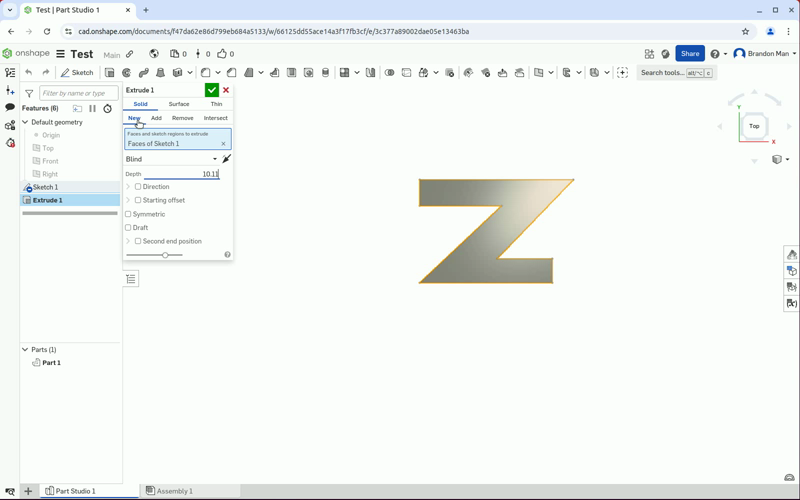
key(enter)
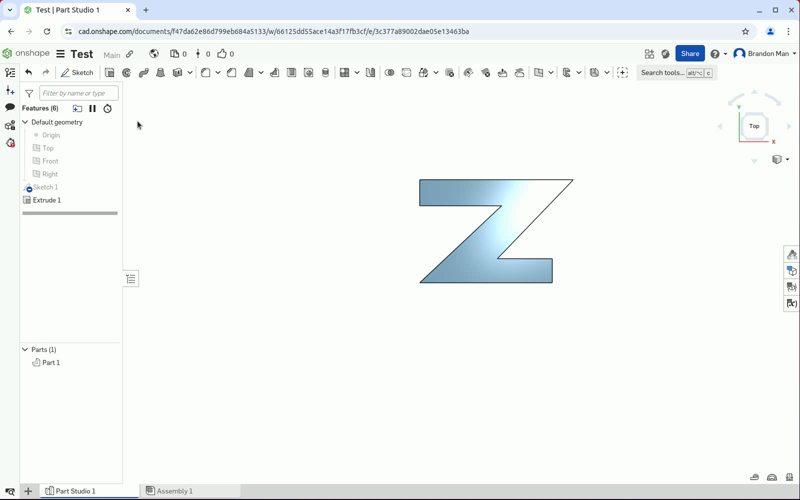
key(shift+h)
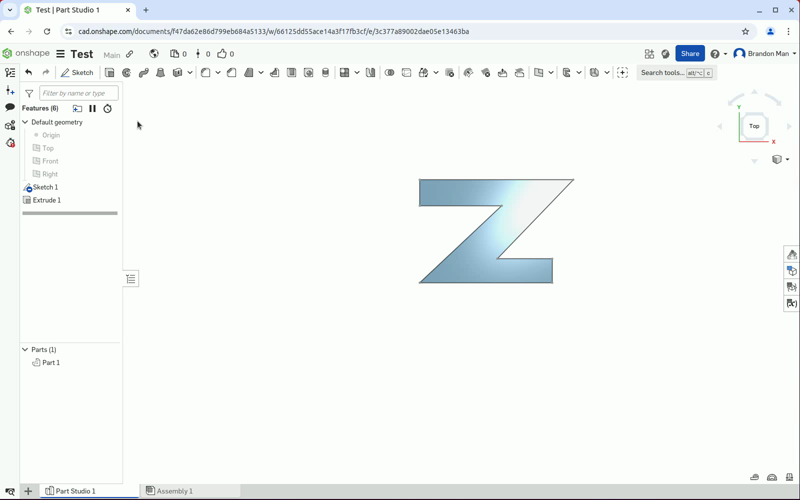
key(shift+h)
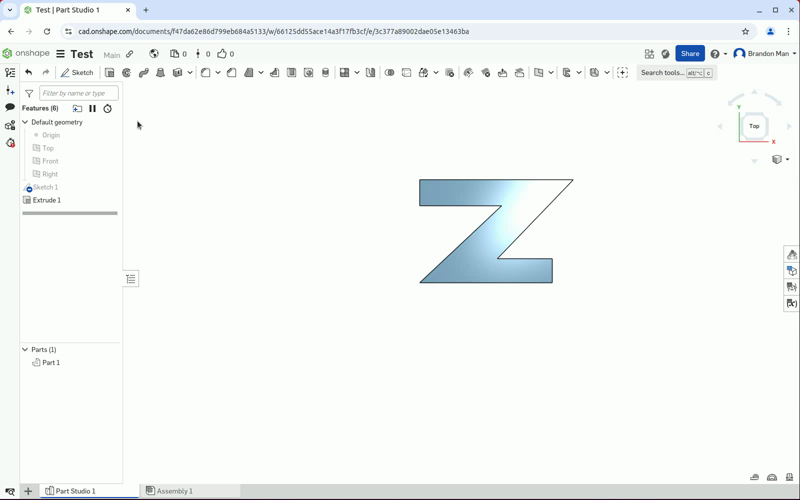
mouse_move(73, 189)
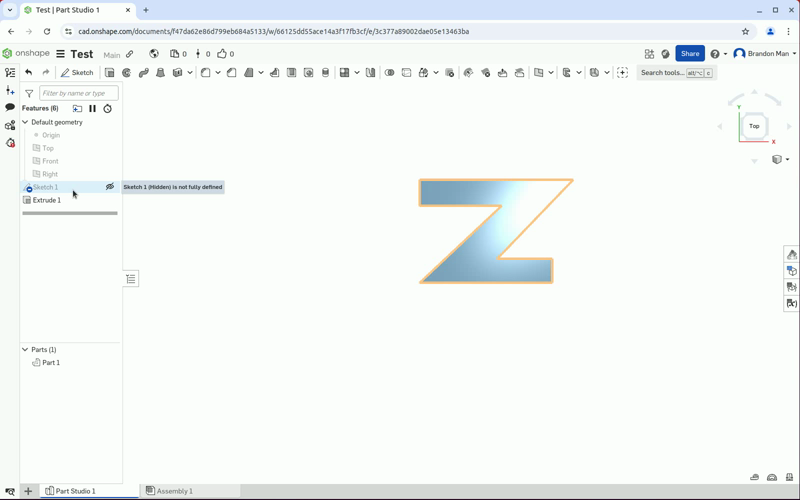
click(73, 189)
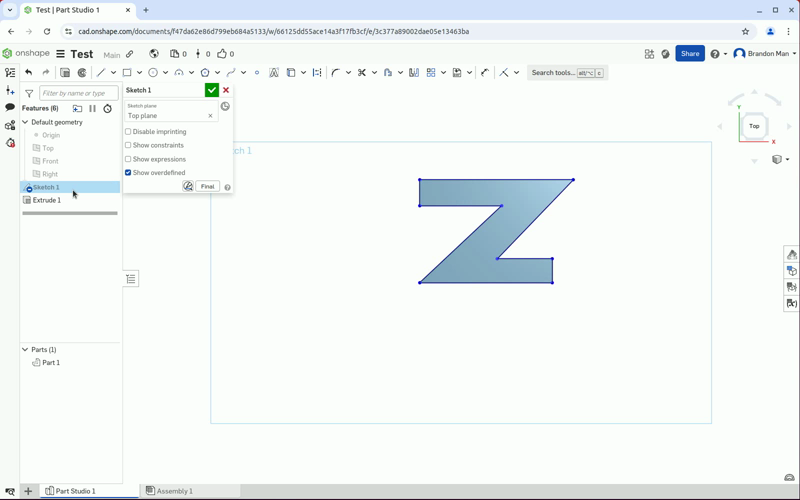
mouse_move(229, 92)
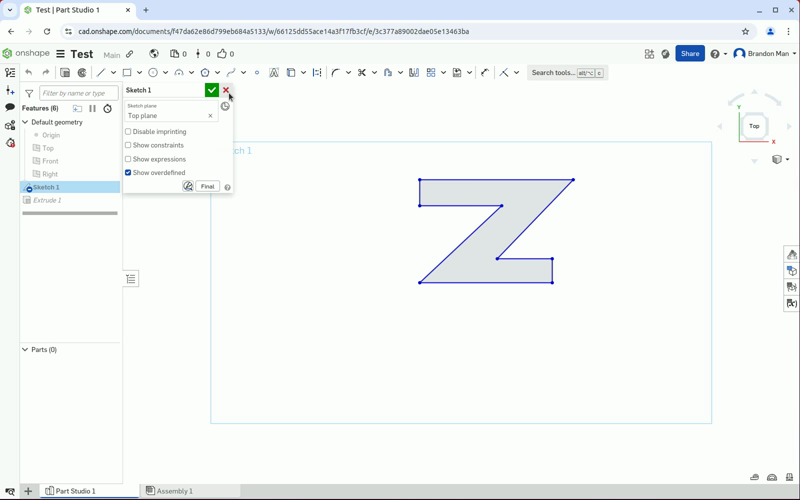
click(229, 92)
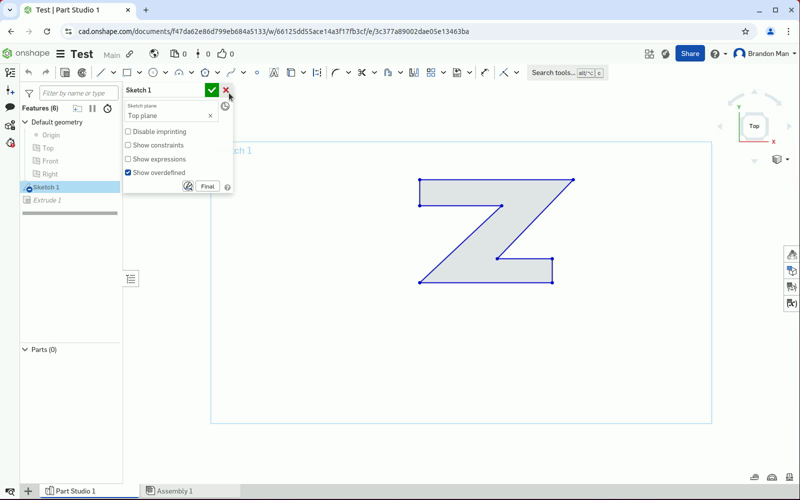
key(shift+s)
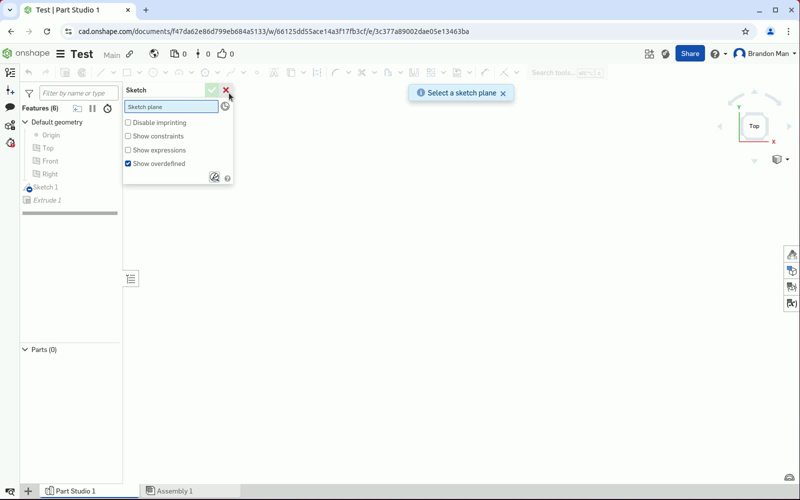
mouse_move(73, 150)
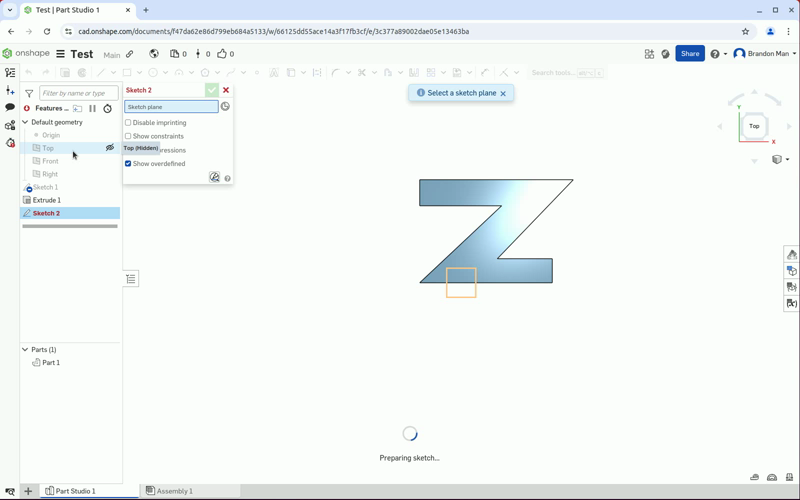
click(73, 150)
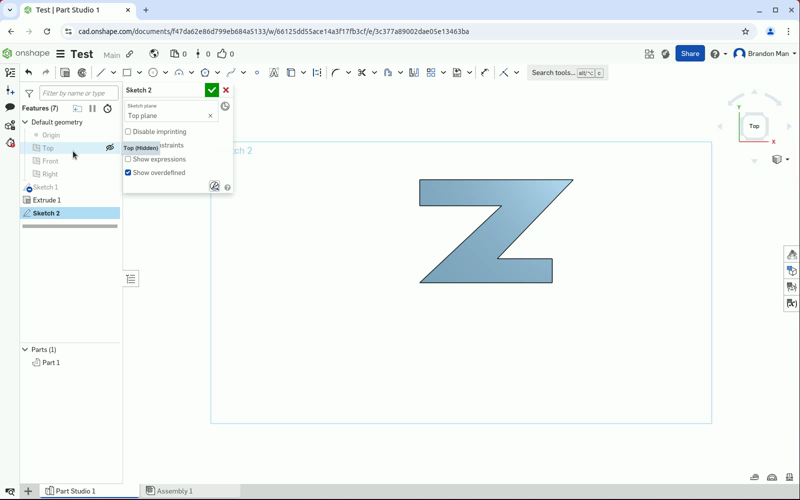
mouse_move(73, 352)
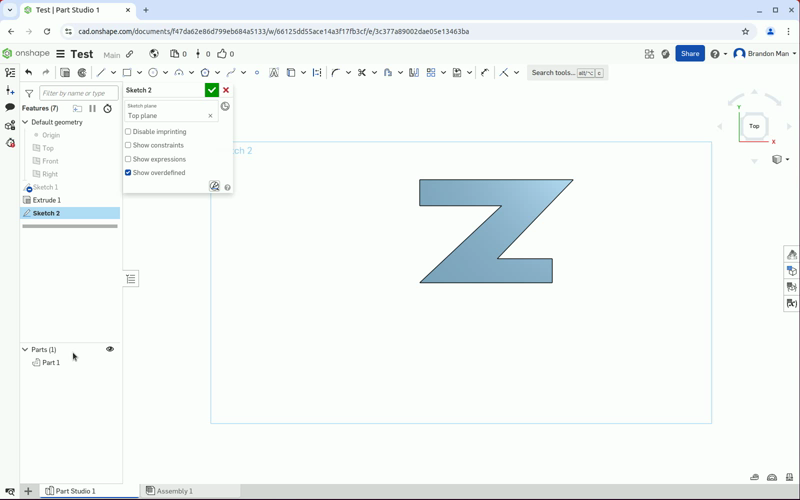
key(y)
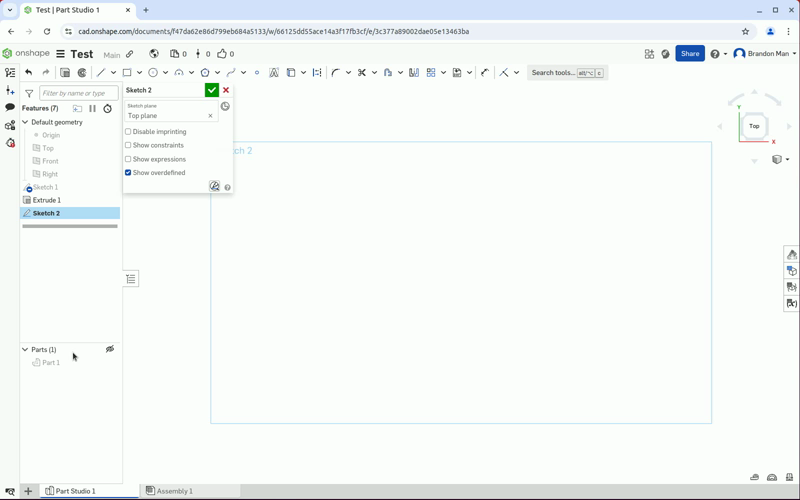
key(l)
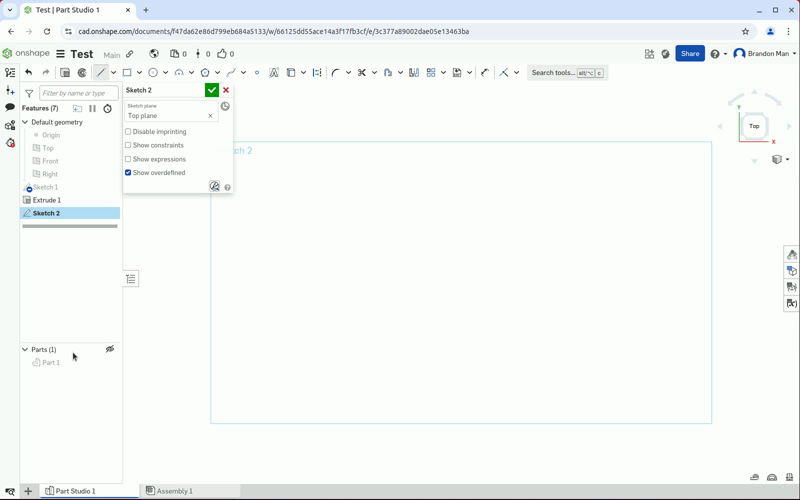
key_down(shift)
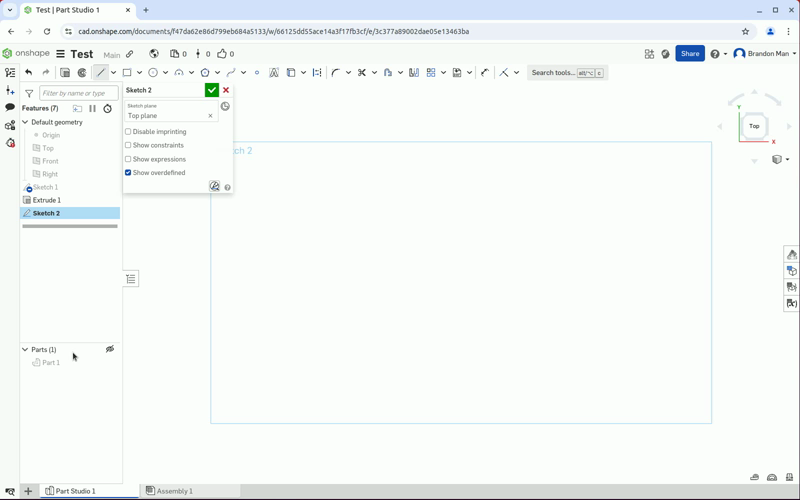
mouse_move(419, 282)
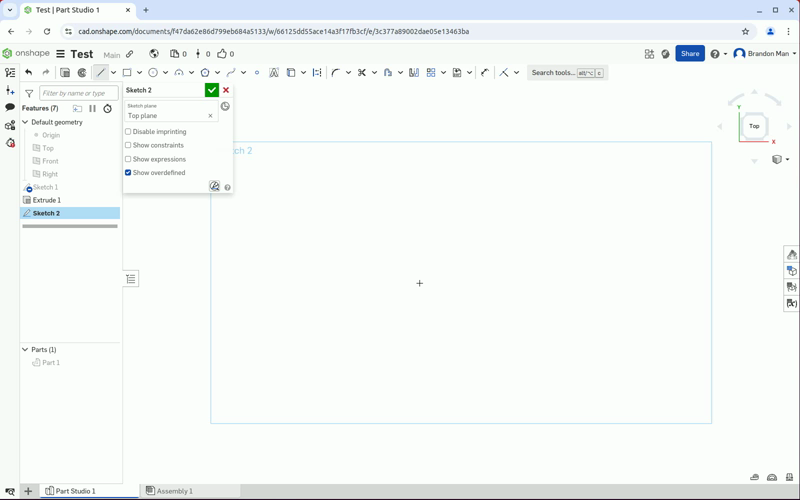
click(419, 282)
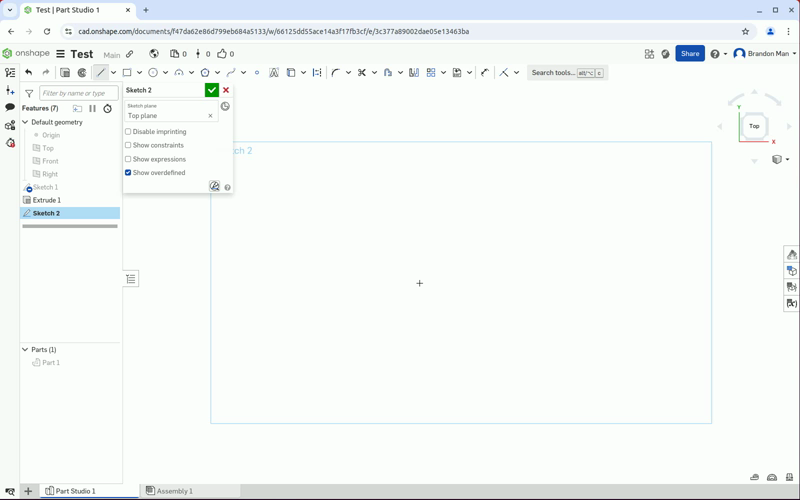
key_up(shift)
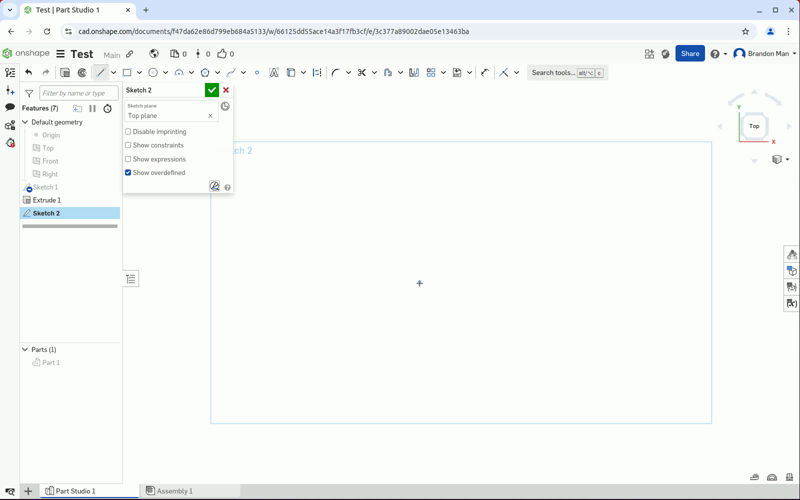
key_down(shift)
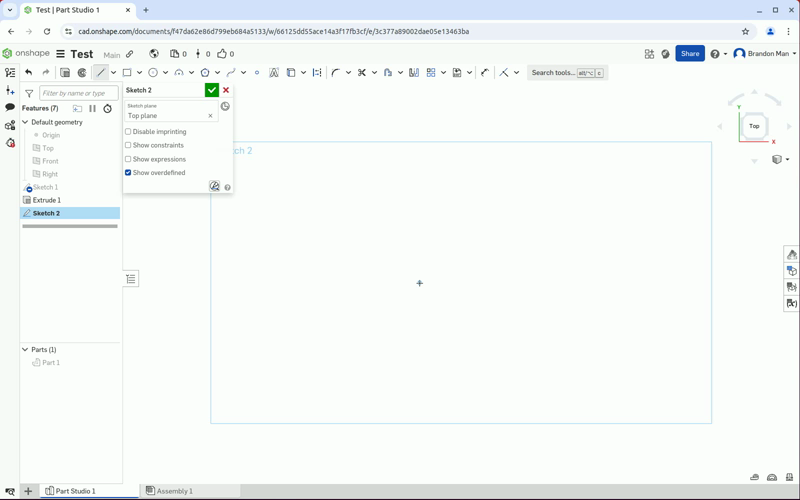
mouse_move(552, 282)
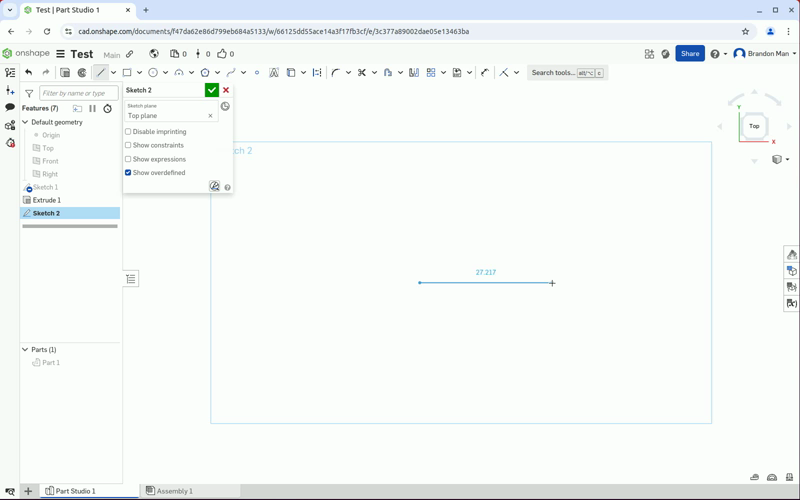
click(552, 282)
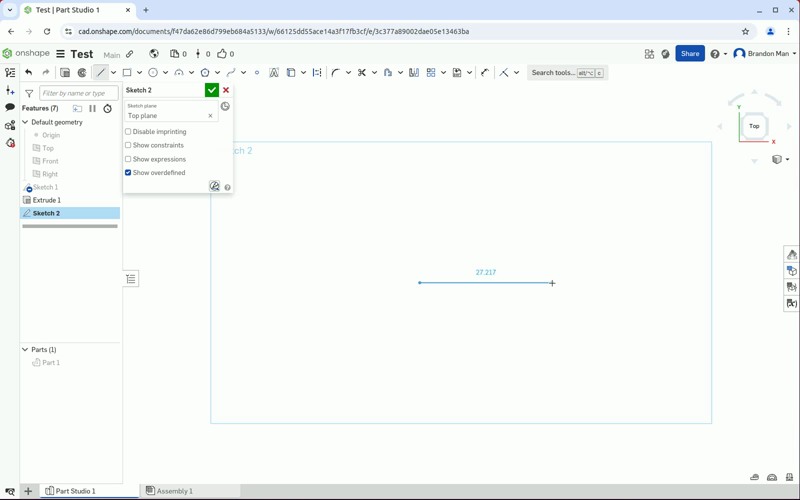
key_up(shift)
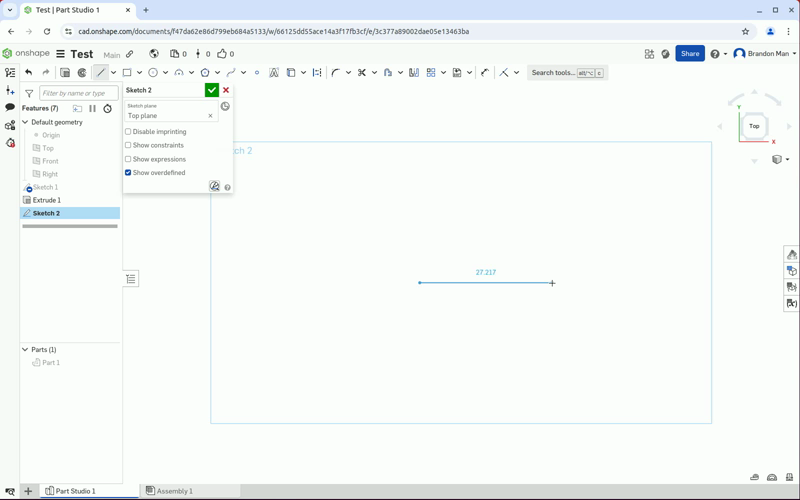
key_down(shift)
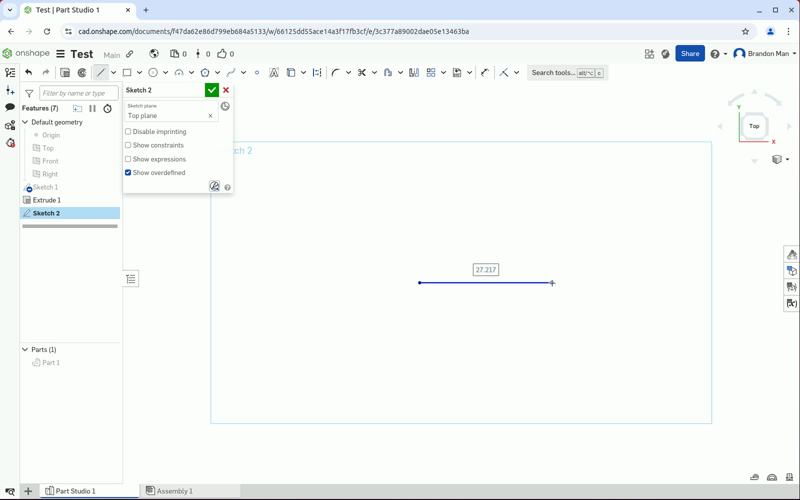
mouse_move(582, 282)
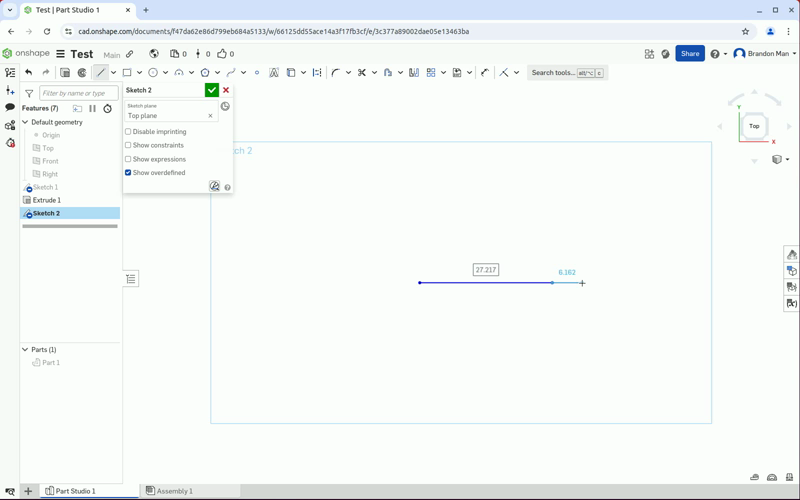
mouse_move(552, 258)
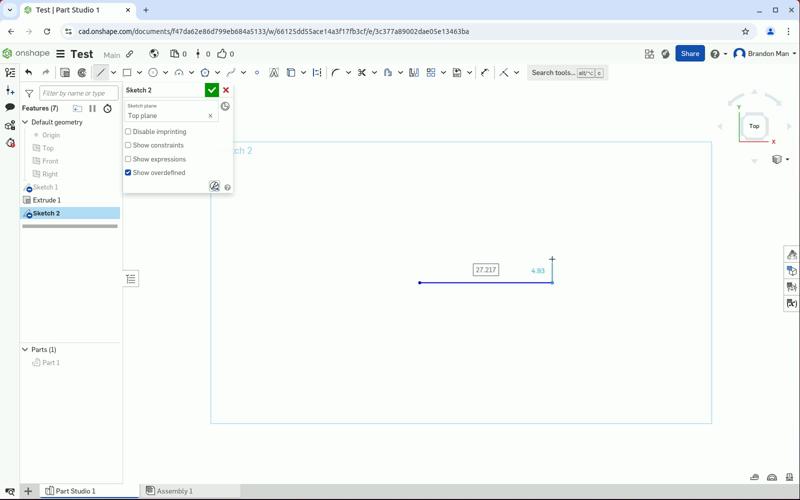
click(552, 258)
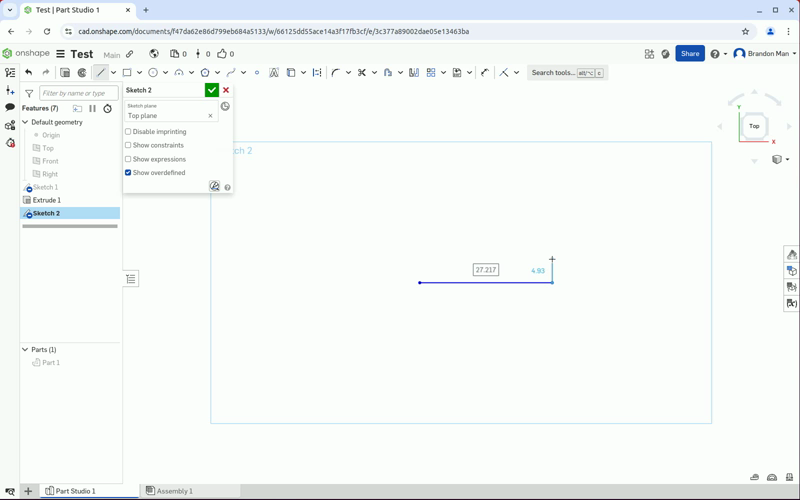
key_up(shift)
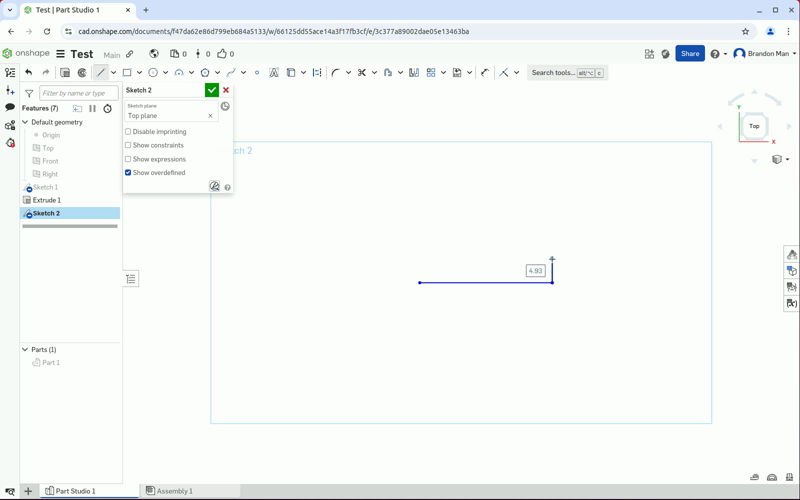
key_down(shift)
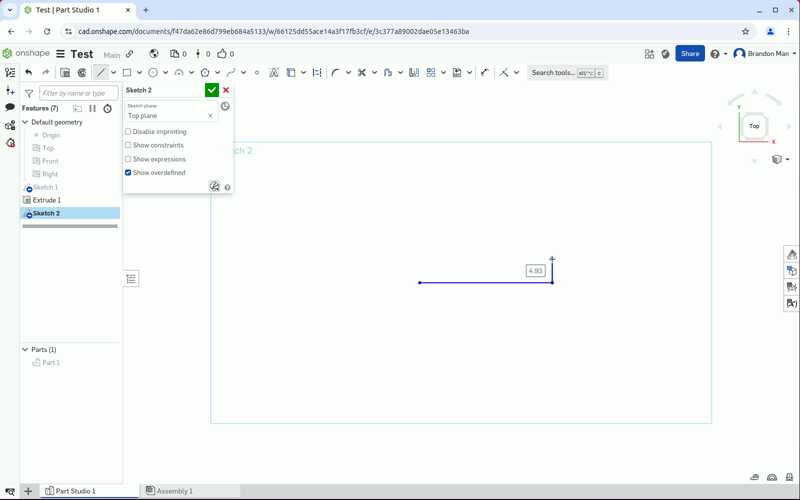
mouse_move(582, 258)
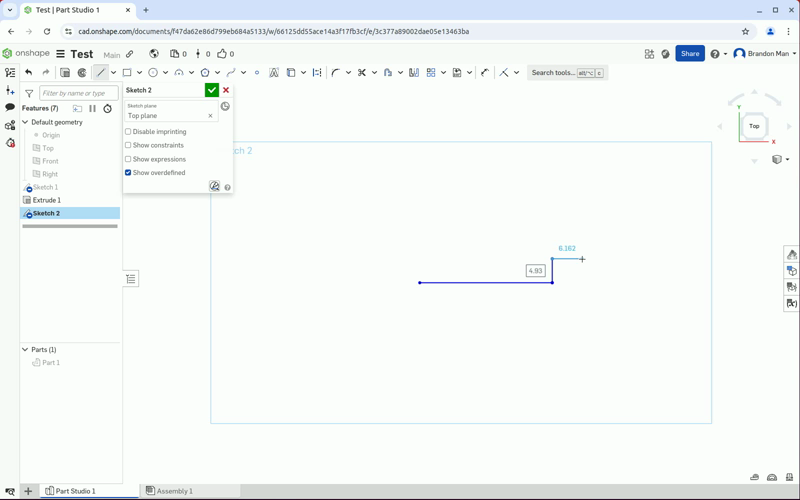
mouse_move(497, 258)
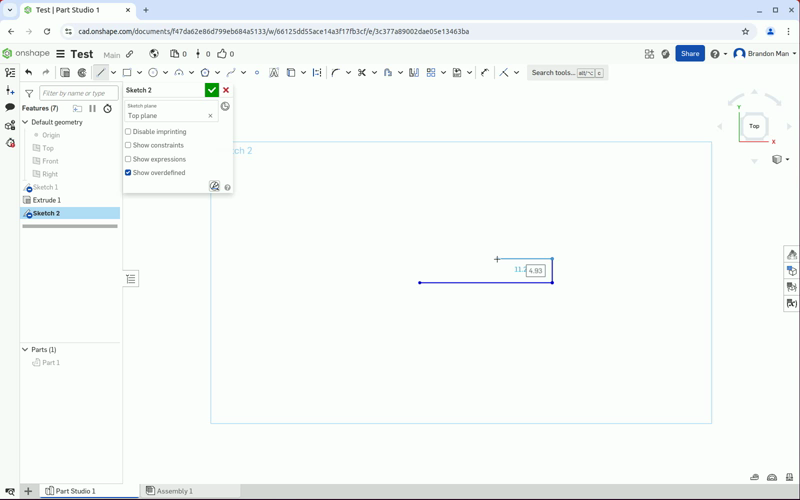
click(497, 258)
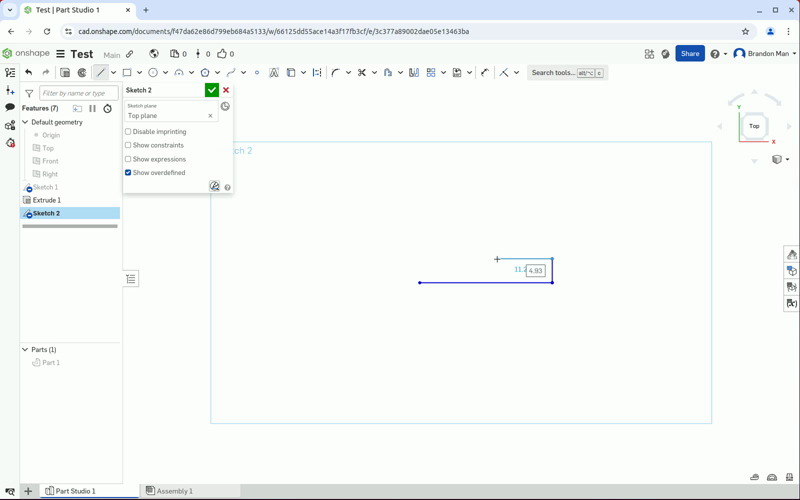
key_up(shift)
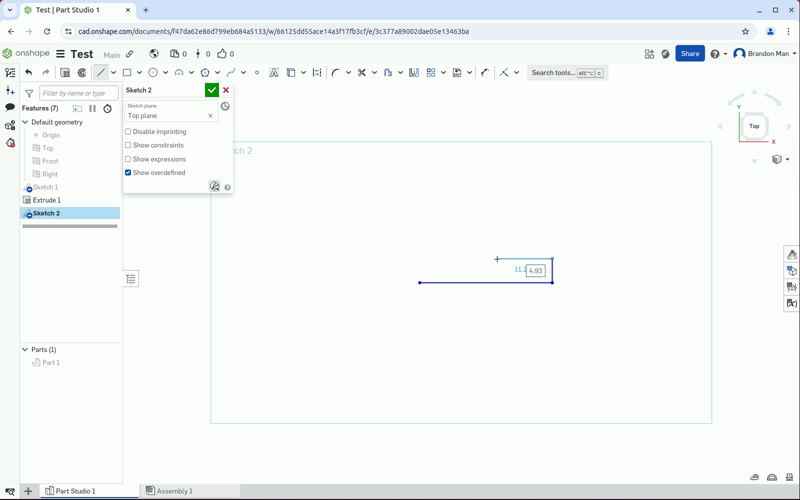
key_down(shift)
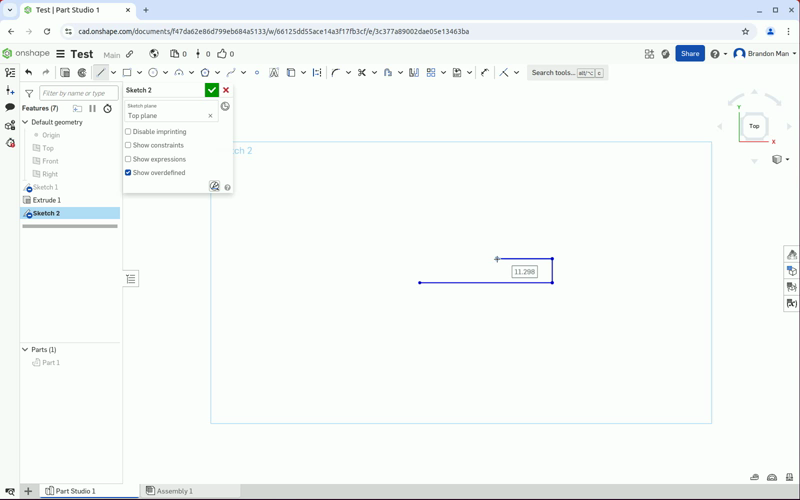
mouse_move(573, 179)
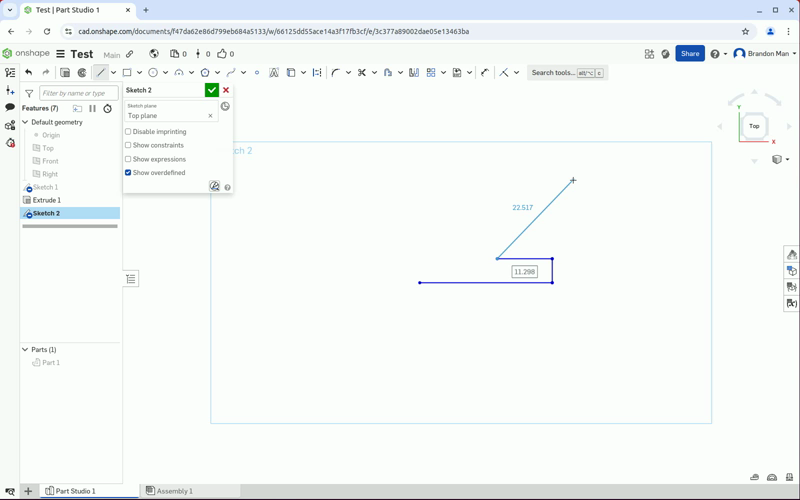
click(573, 179)
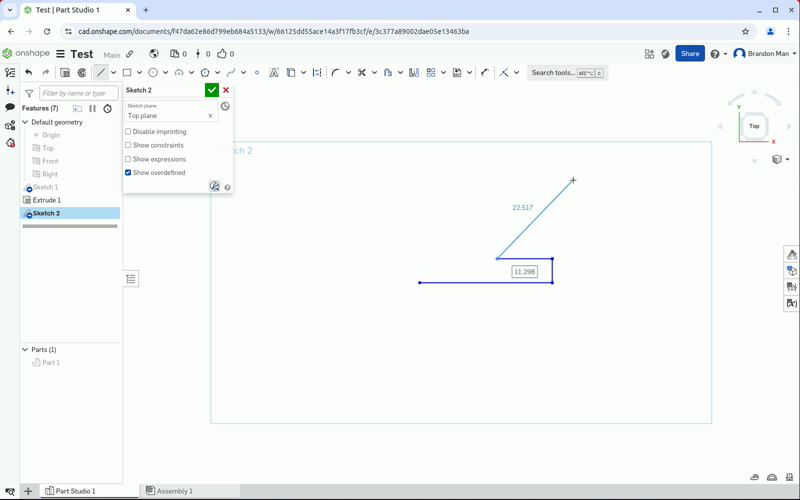
key_up(shift)
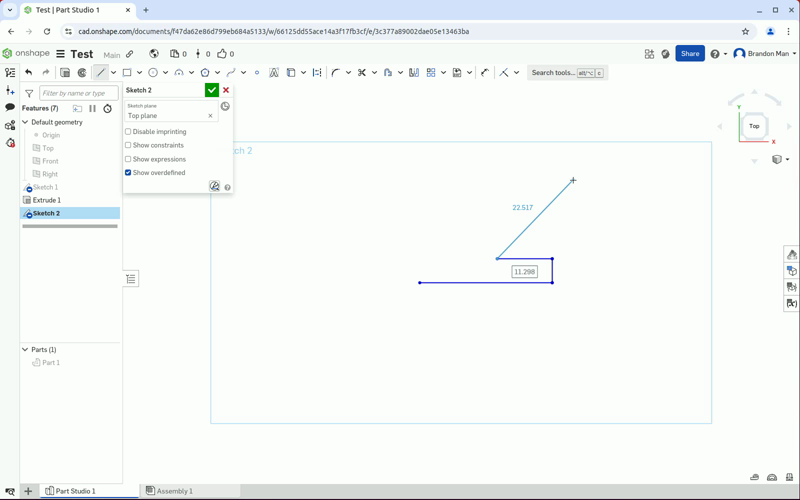
key_down(shift)
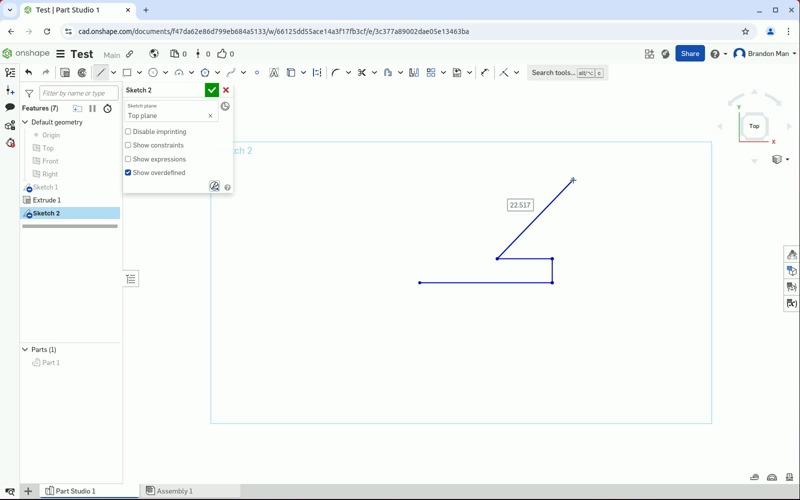
mouse_move(419, 179)
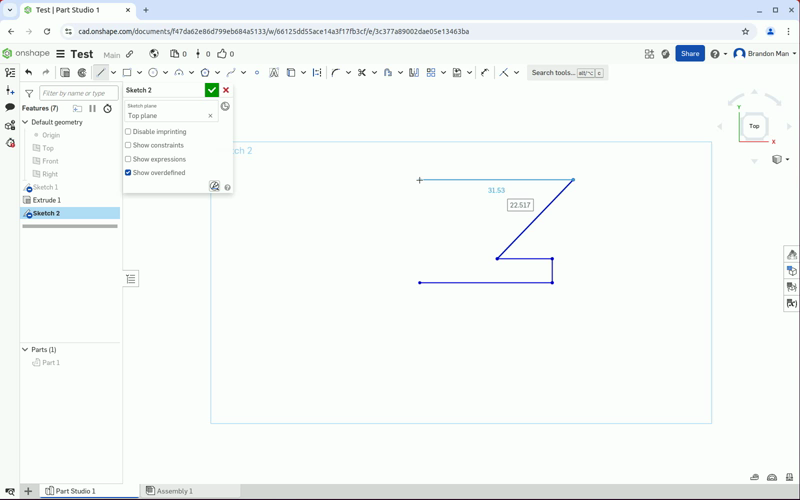
click(419, 179)
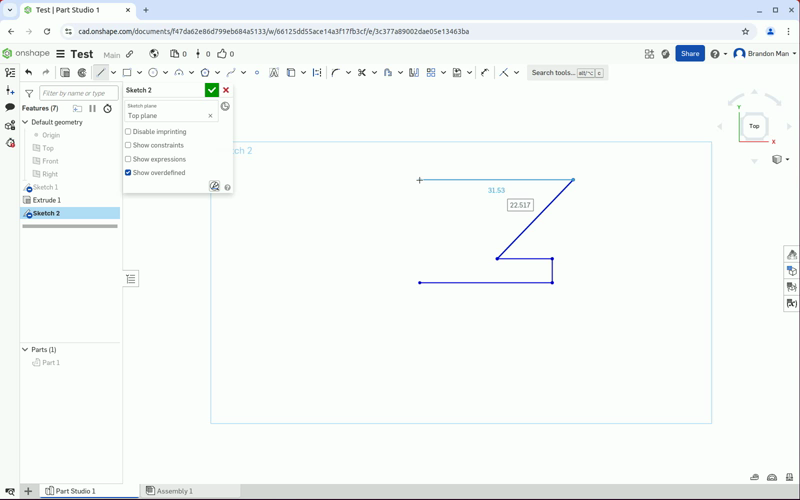
key_up(shift)
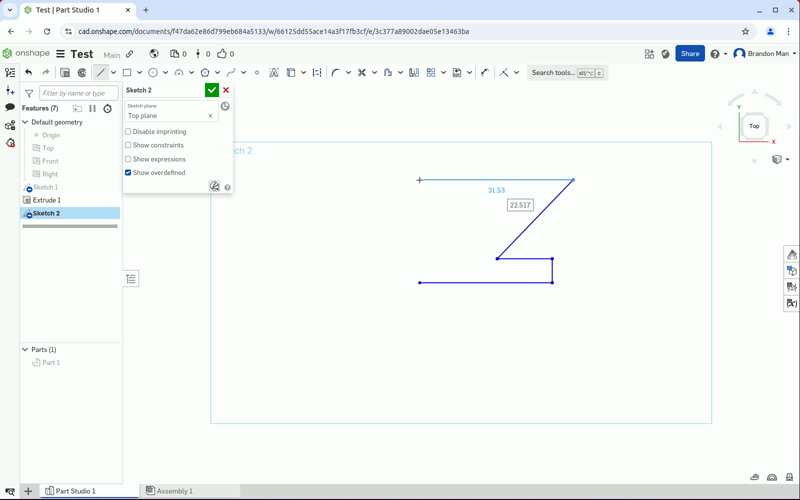
key_down(shift)
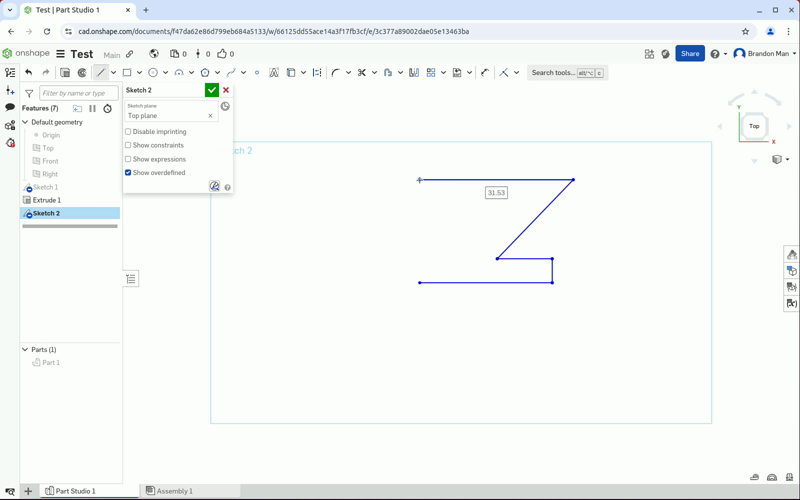
mouse_move(449, 179)
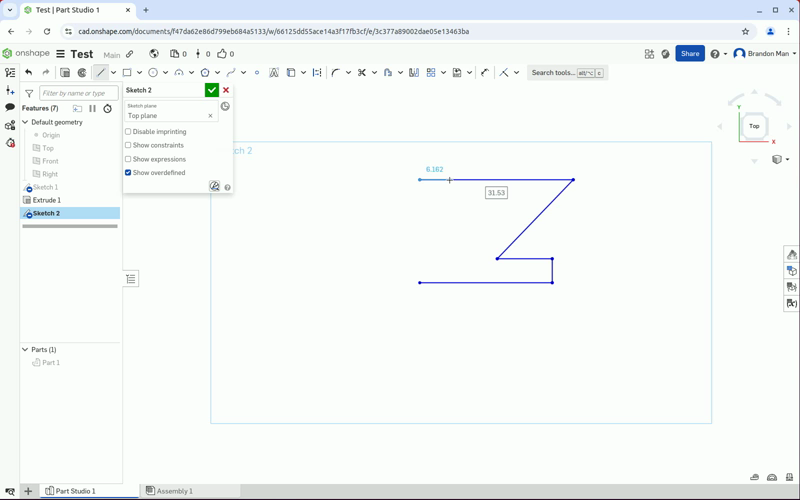
mouse_move(419, 205)
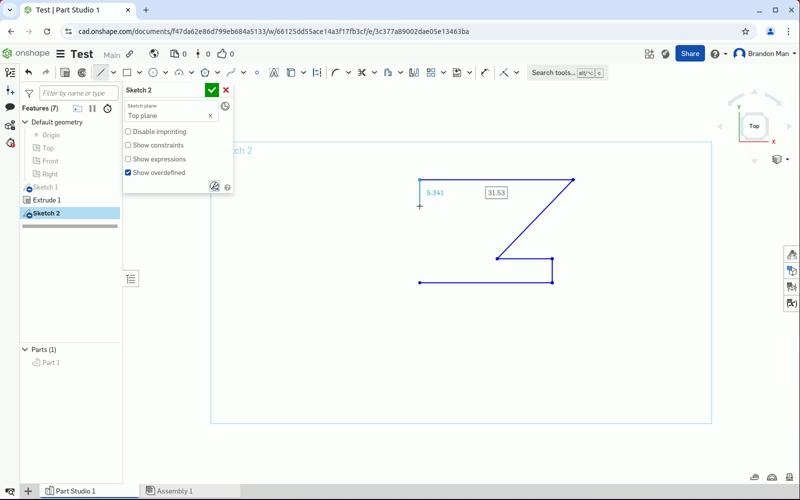
click(419, 205)
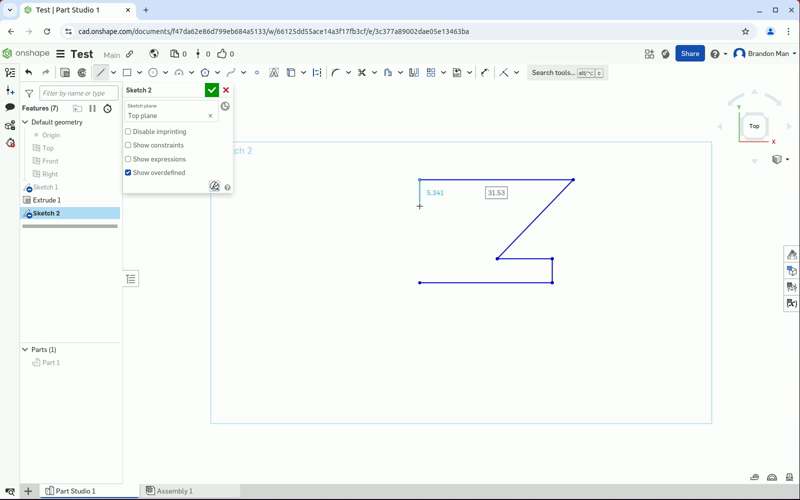
key_up(shift)
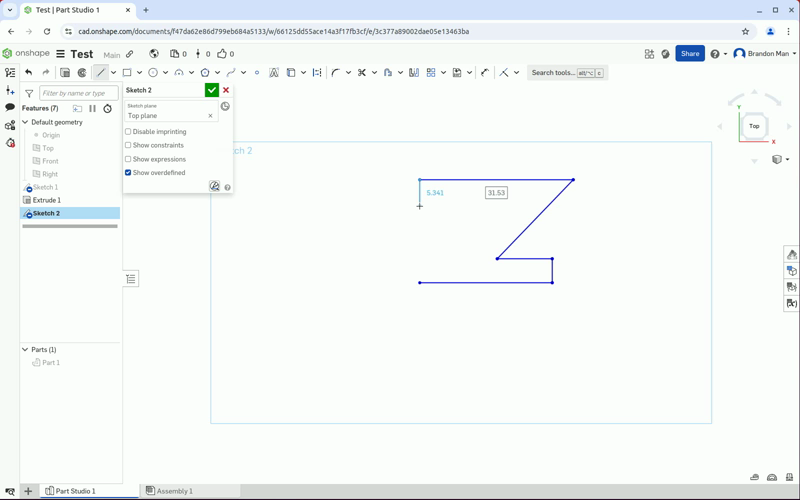
key_down(shift)
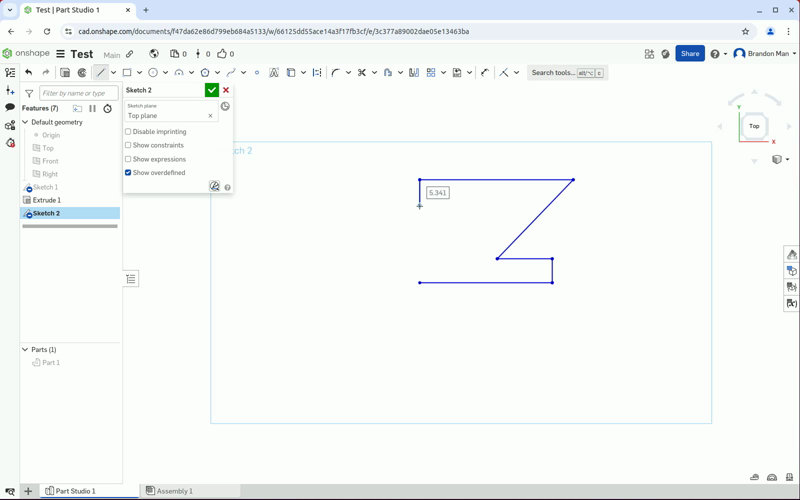
mouse_move(501, 205)
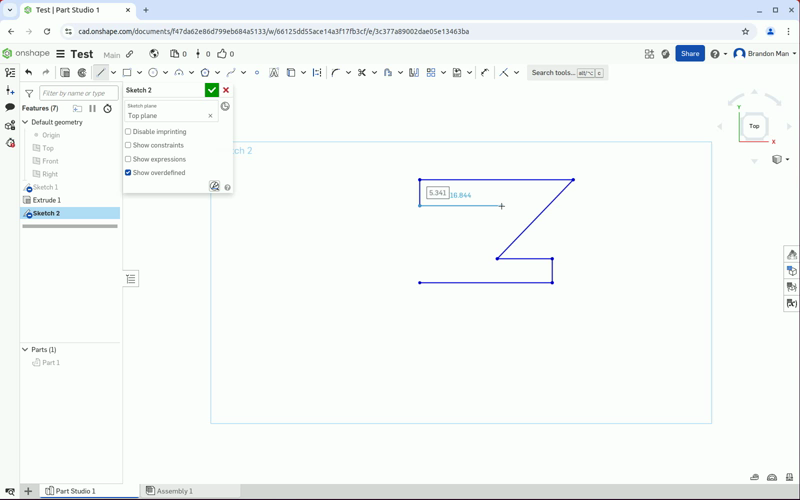
click(501, 205)
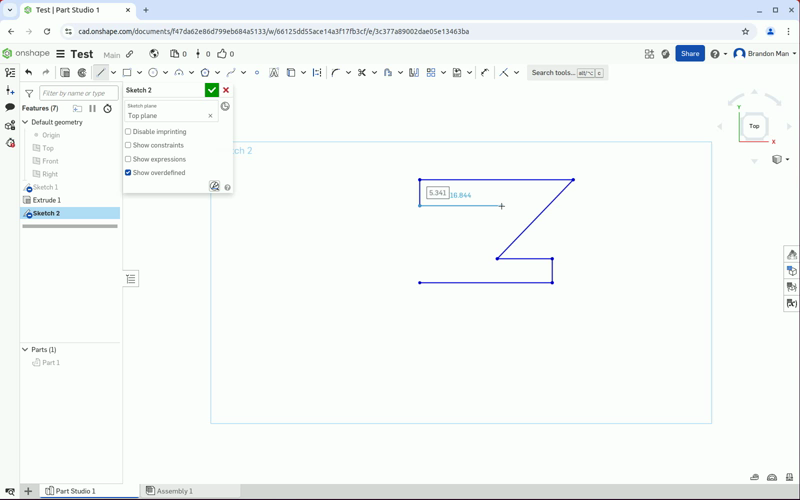
key_up(shift)
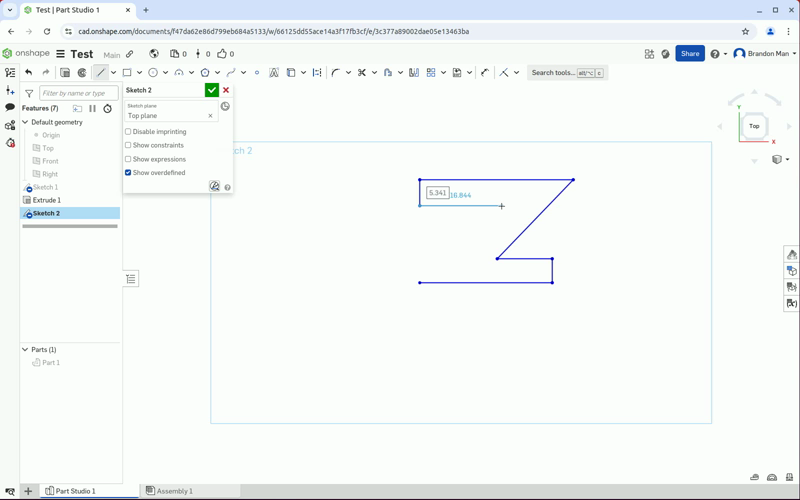
key_down(shift)
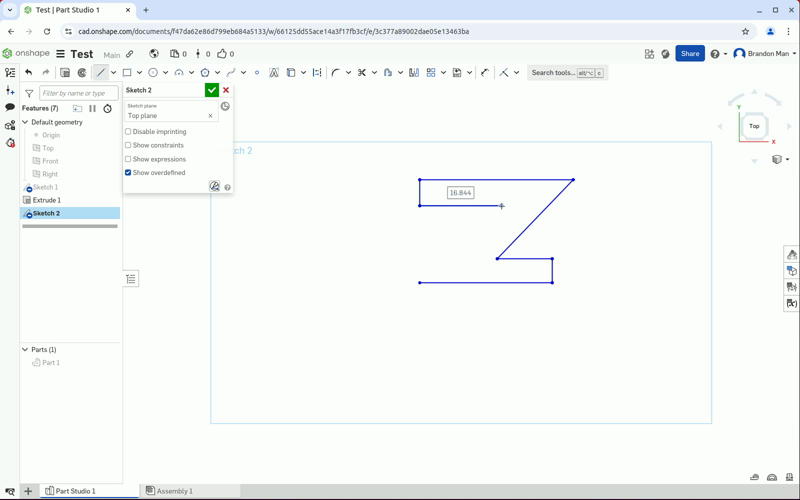
mouse_move(419, 282)
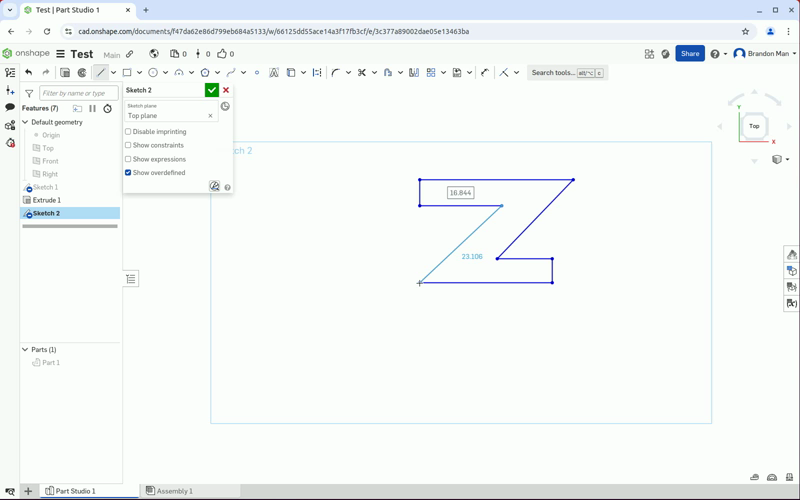
key_up(shift)
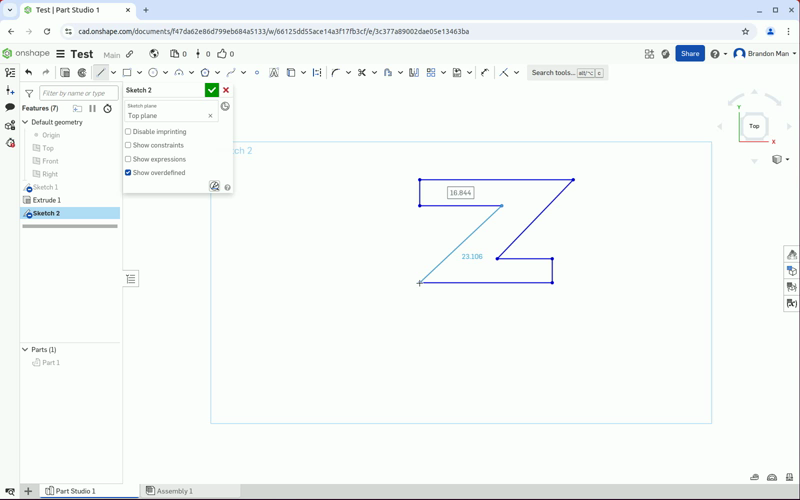
click(419, 282)
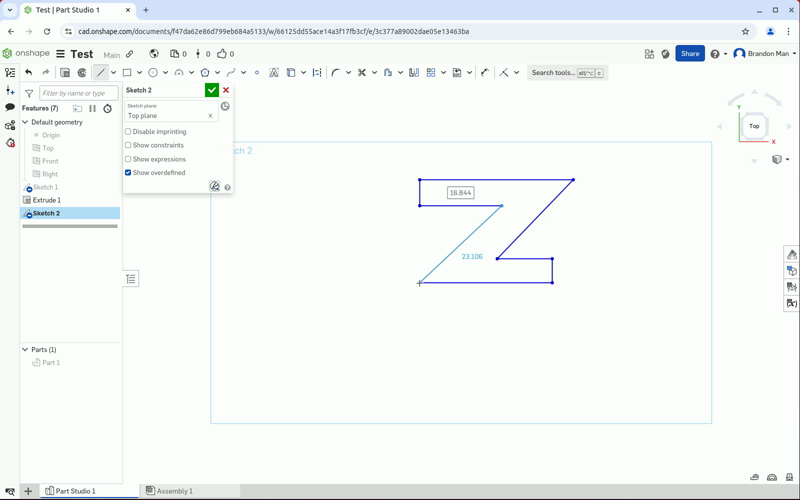
key(esc)
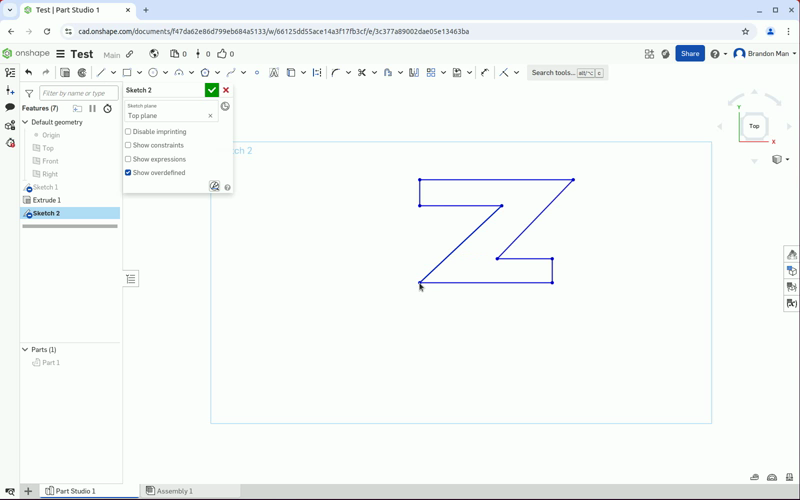
mouse_move(490, 250)
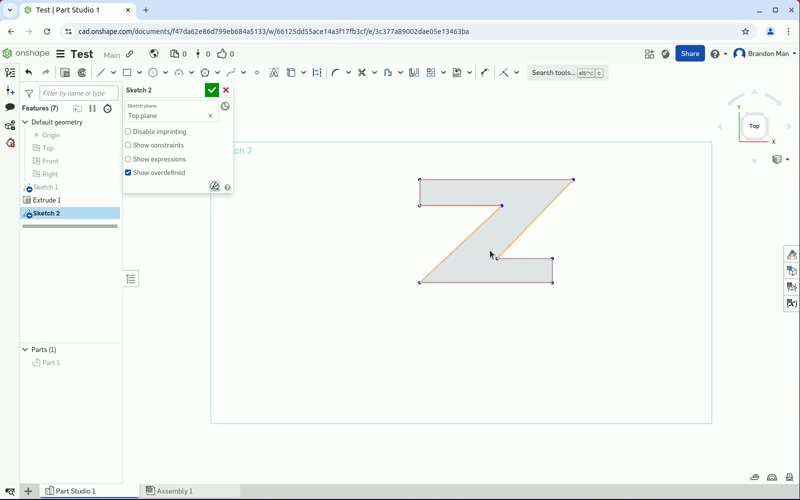
click(490, 250)
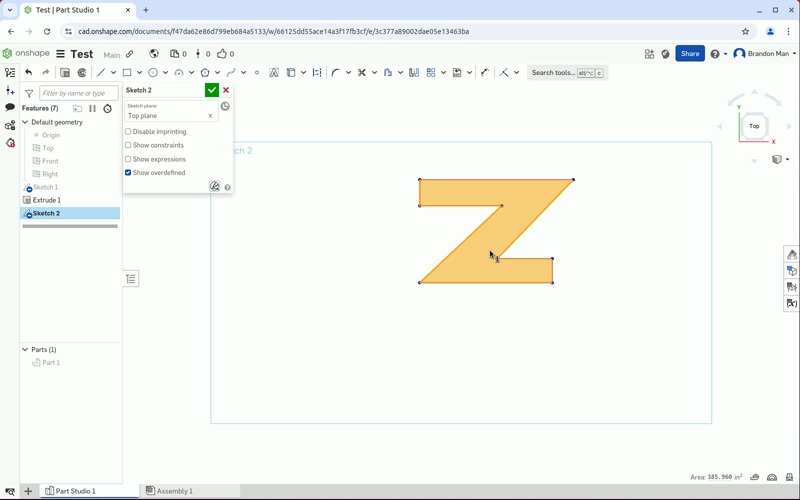
mouse_move(73, 352)
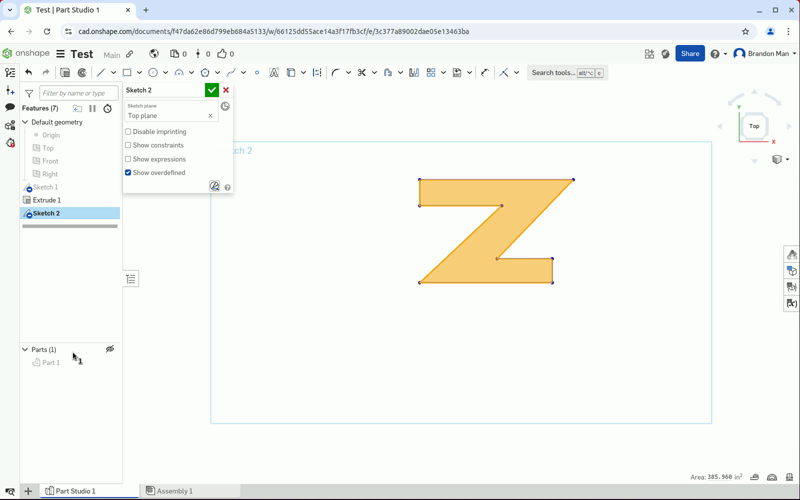
key(shift+y)
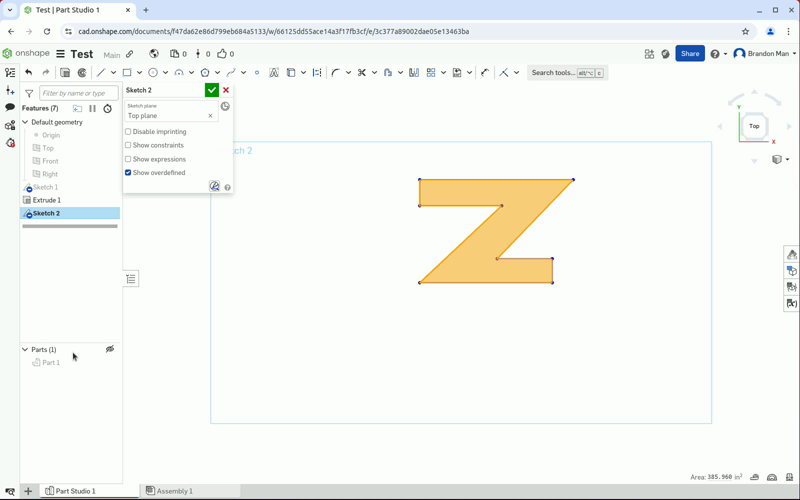
key(shift+e)
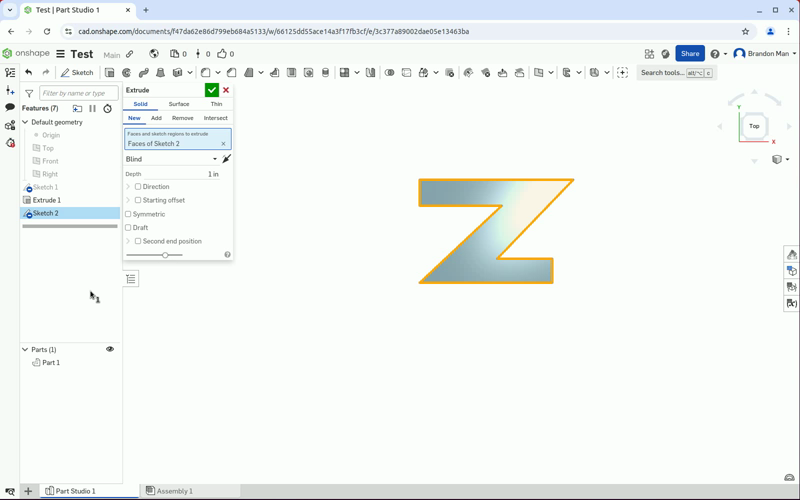
mouse_move(143, 106)
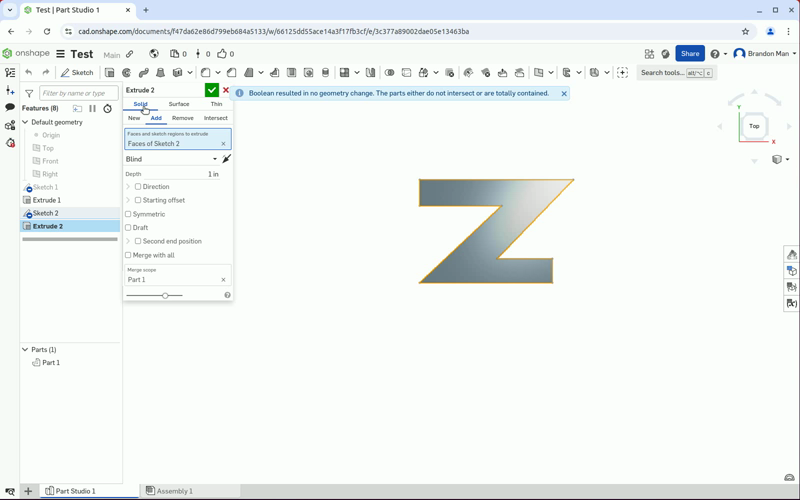
click(143, 106)
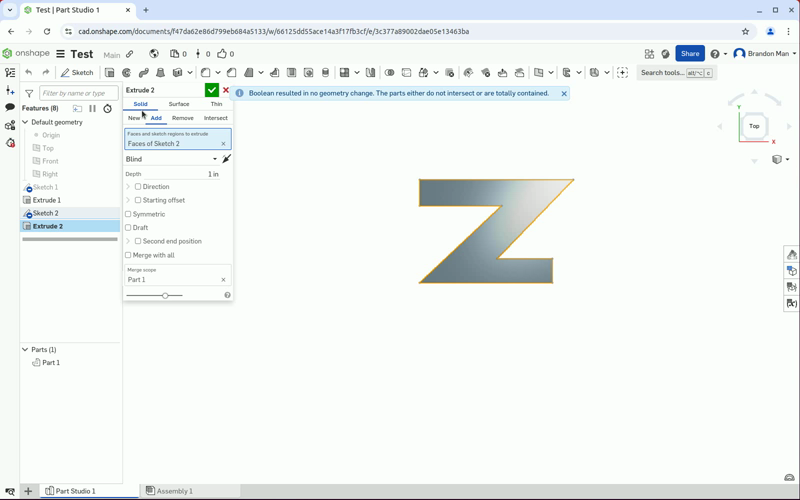
mouse_move(137, 120)
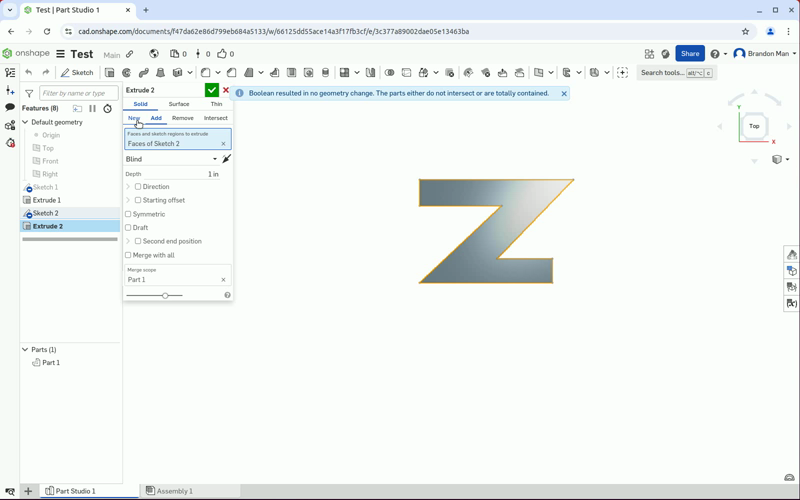
click(137, 120)
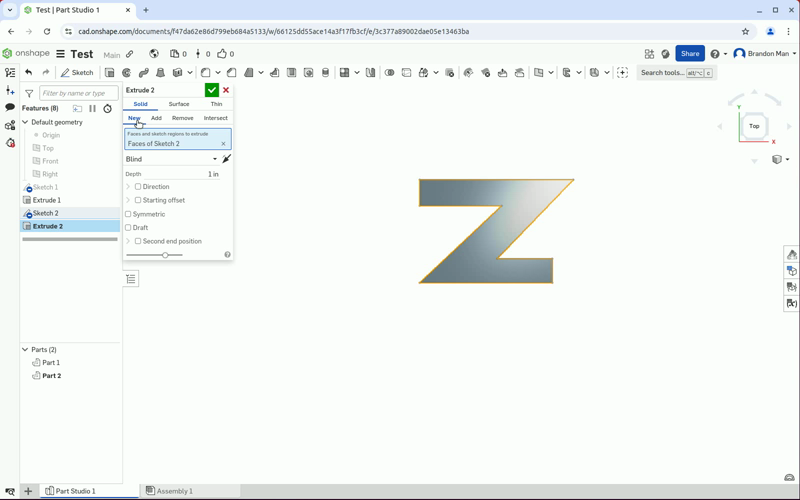
key(tab, 4)
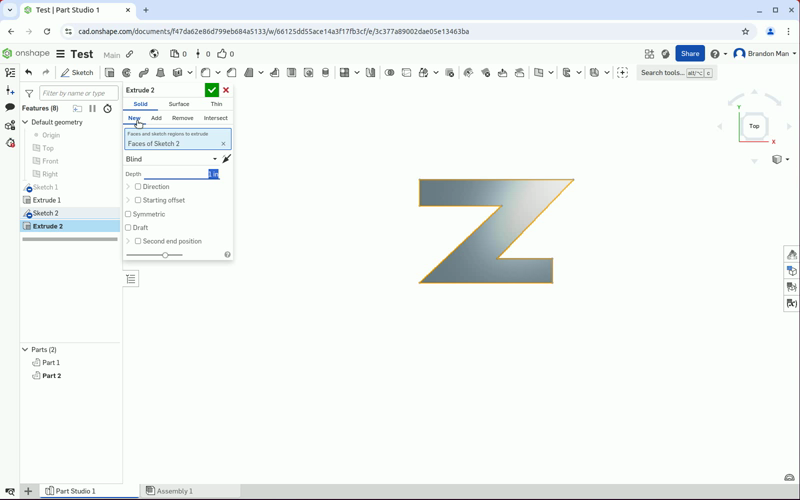
text(10.11)
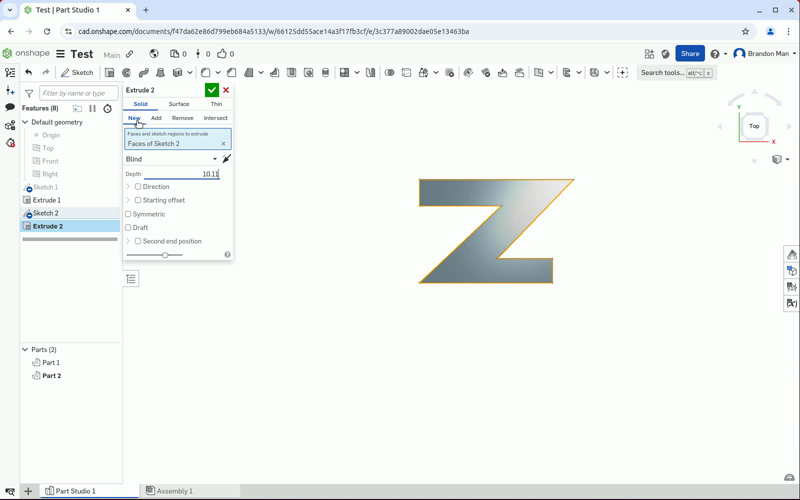
key(enter)
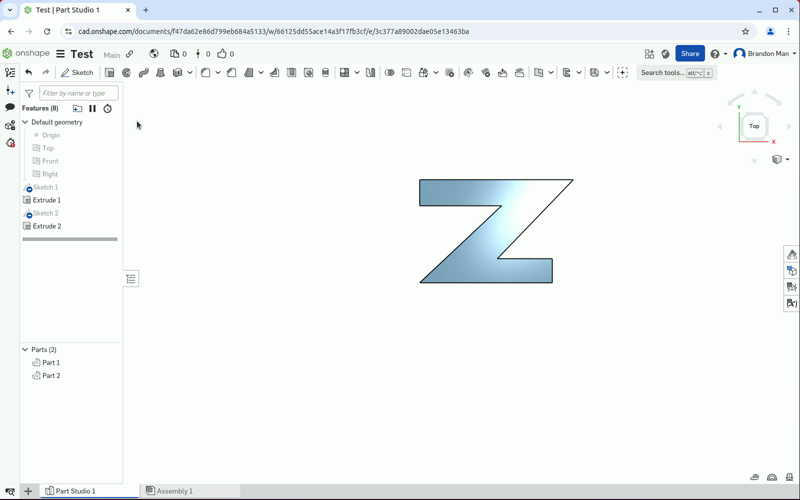
key(shift+h)
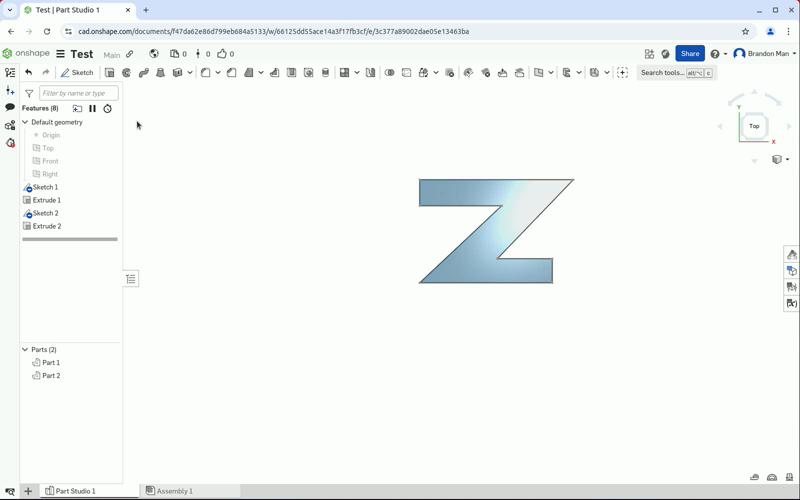
key(shift+h)
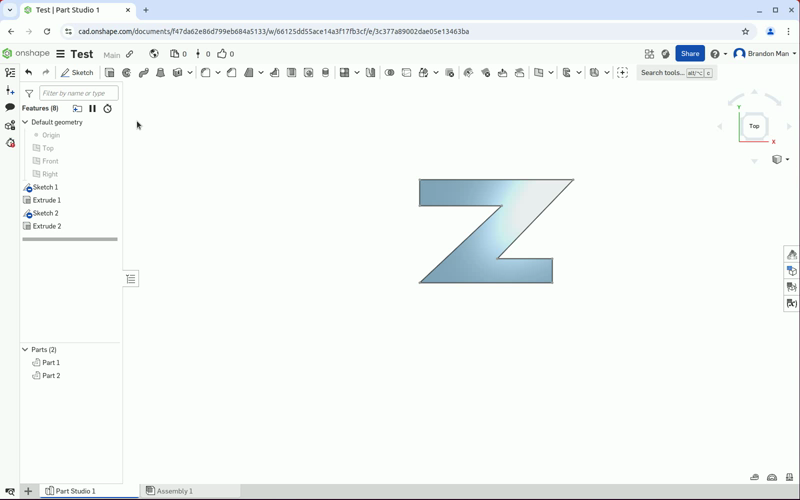
key(shift+7)
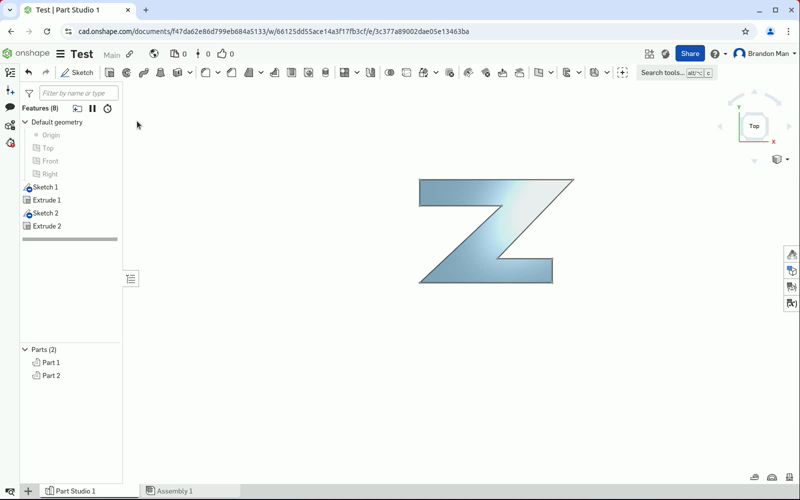
key(up, 3)
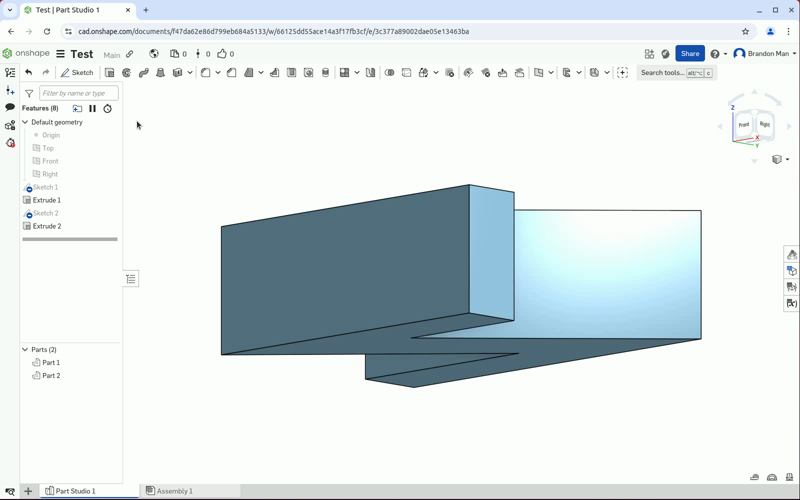
key(left, 3)
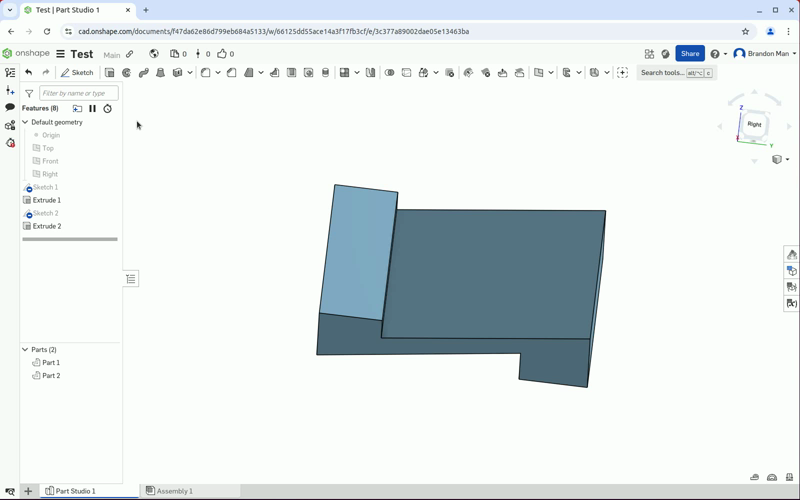
key(right, 3)
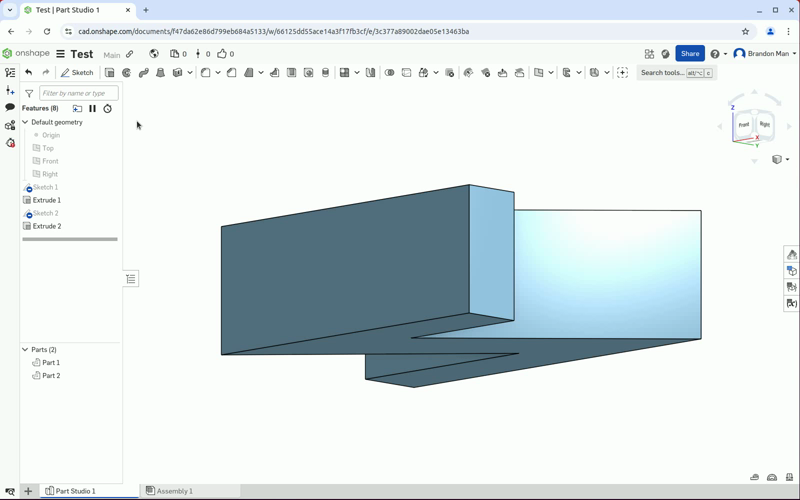
key(down, 3)
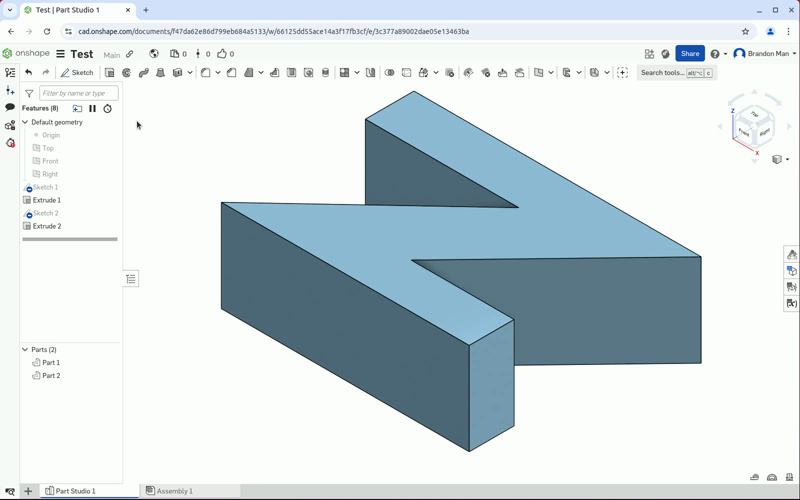
mouse_move(73, 189)
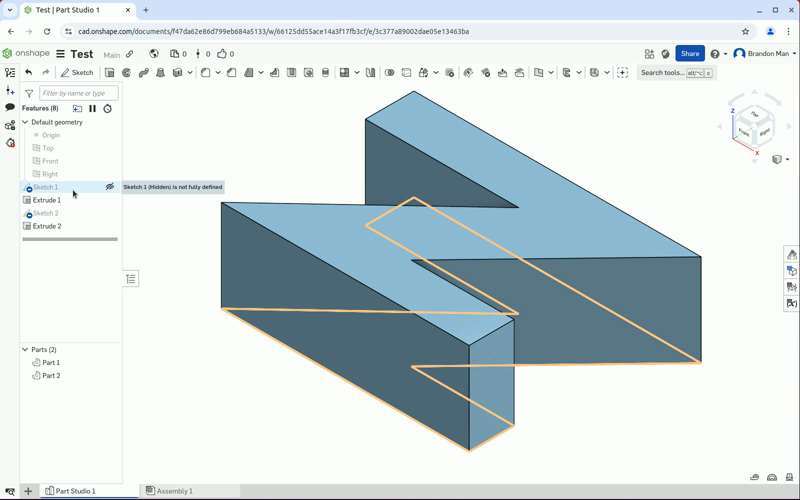
click(73, 189)